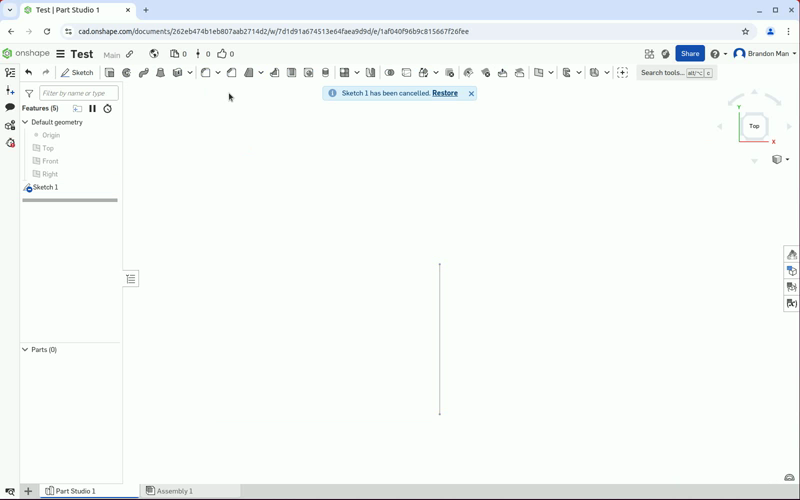
key(shift+h)
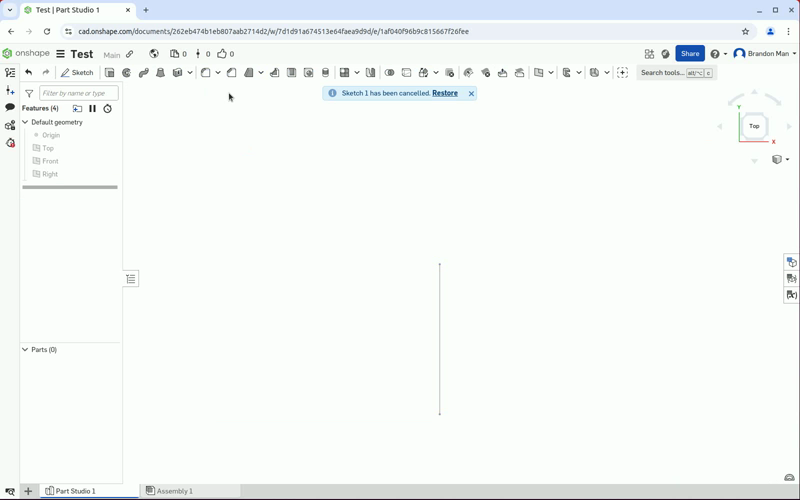
key(shift+s)
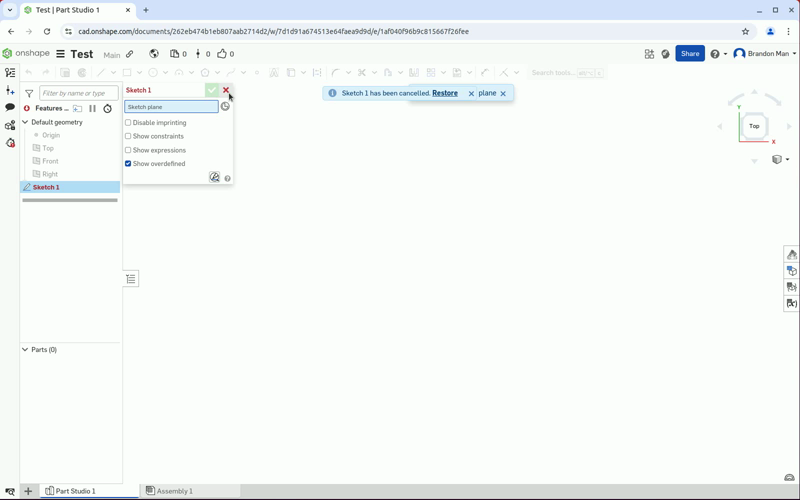
mouse_move(73, 150)
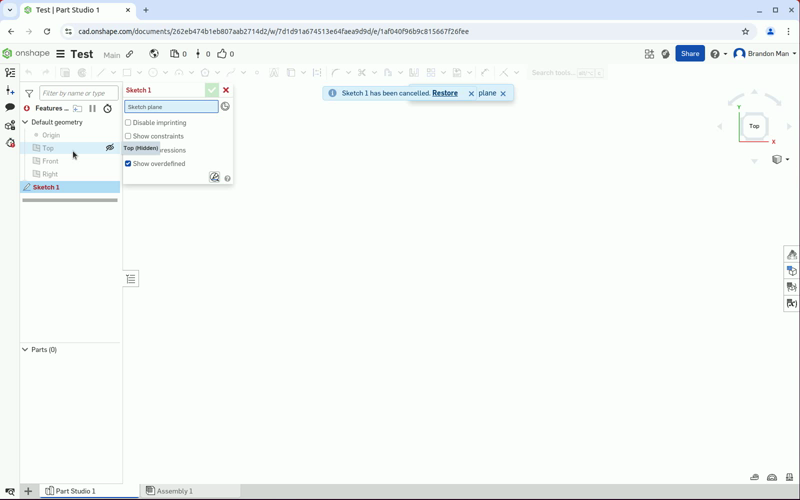
click(73, 150)
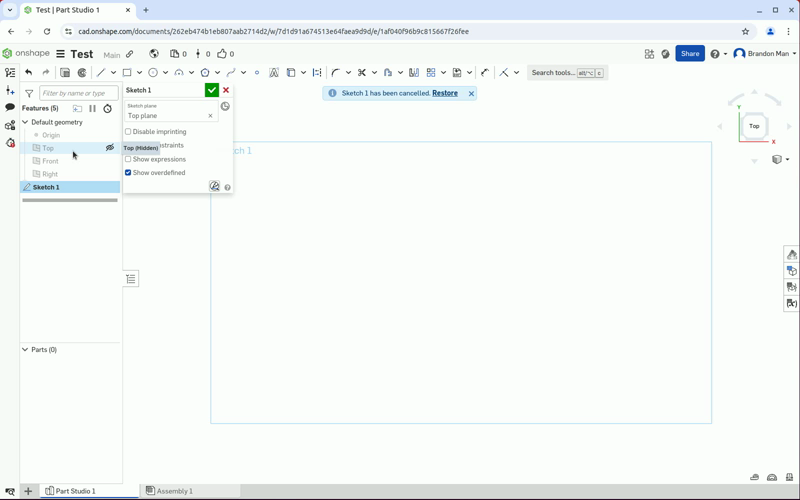
mouse_move(73, 352)
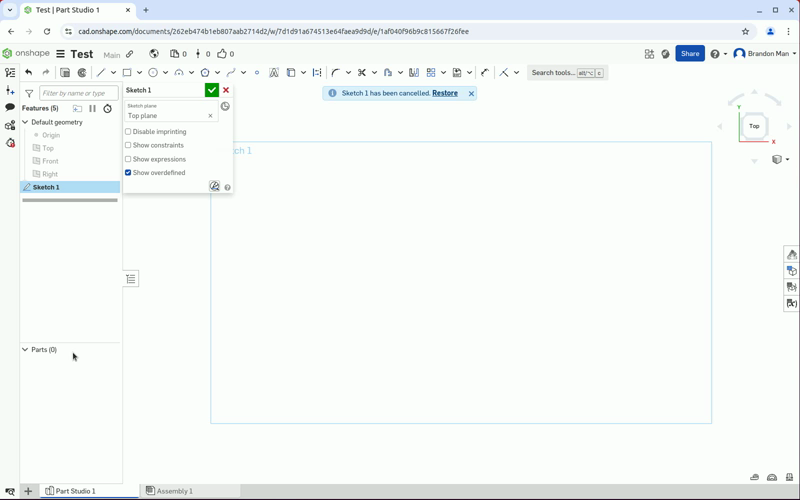
key(y)
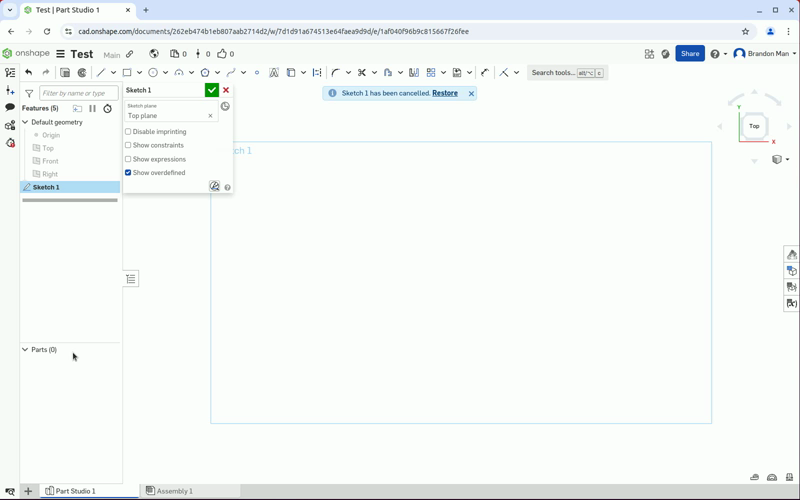
key(c)
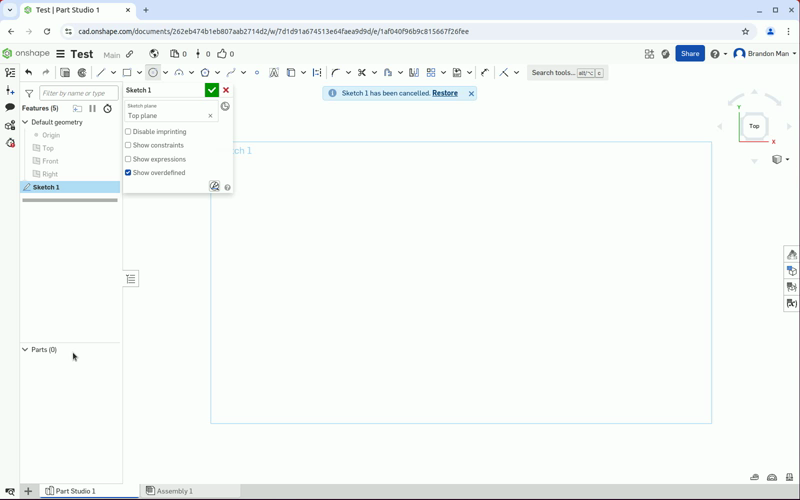
key_down(shift)
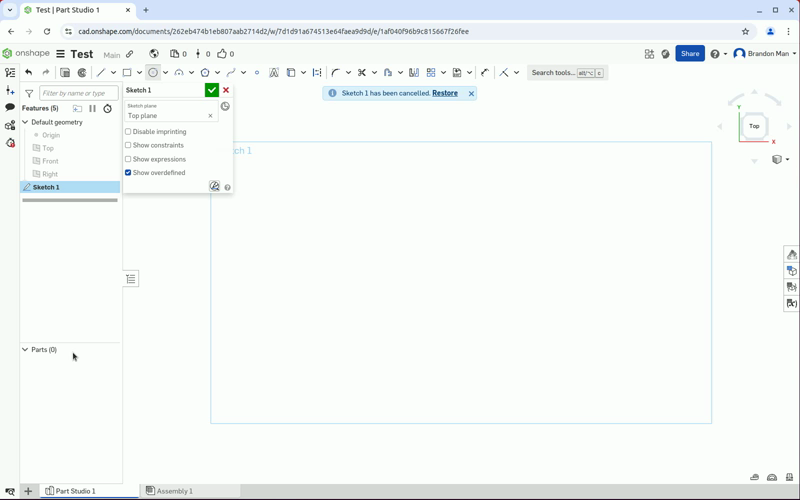
mouse_move(405, 282)
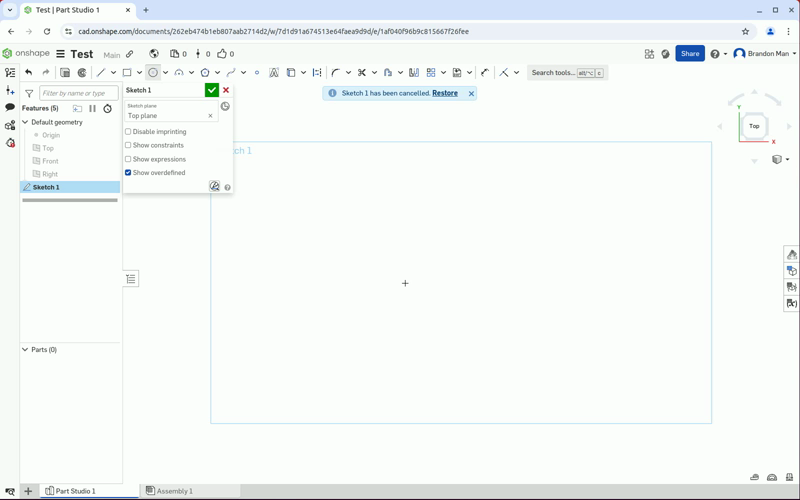
click(405, 282)
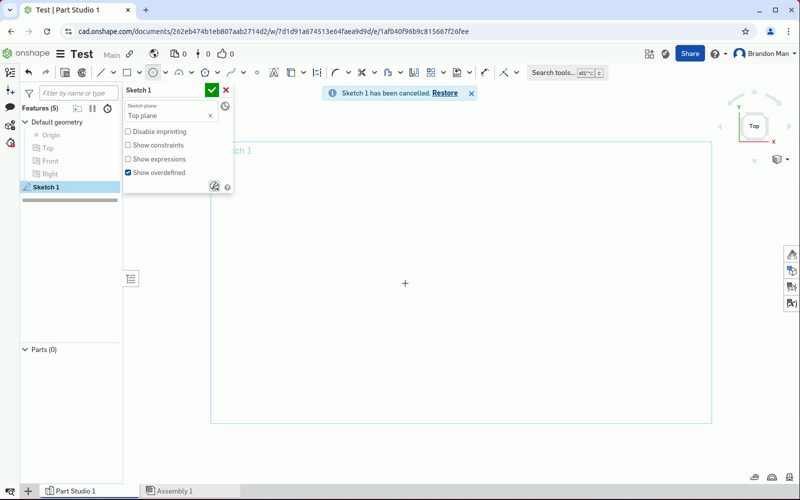
key_up(shift)
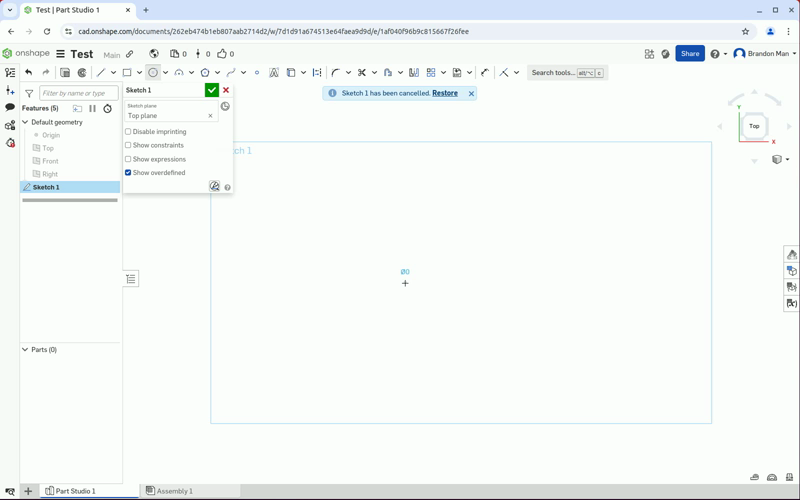
mouse_move(428, 282)
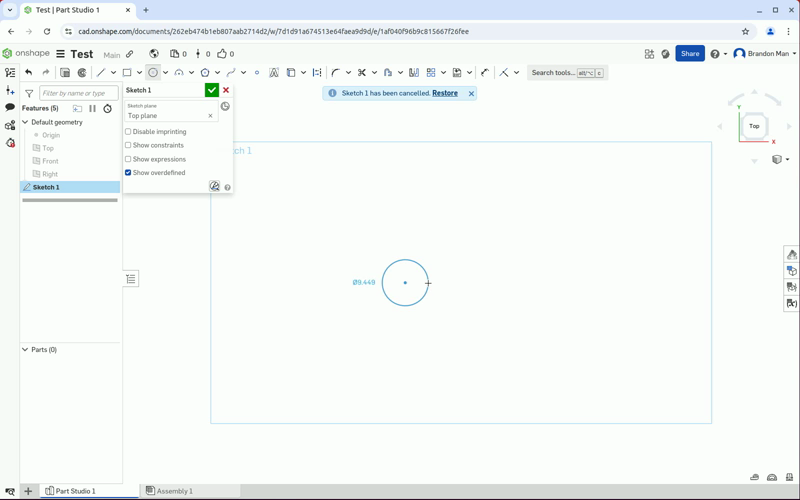
click(428, 282)
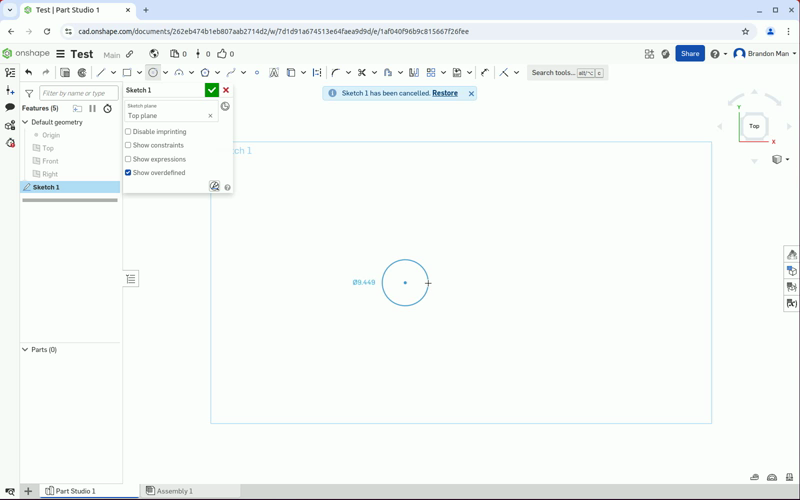
key(esc)
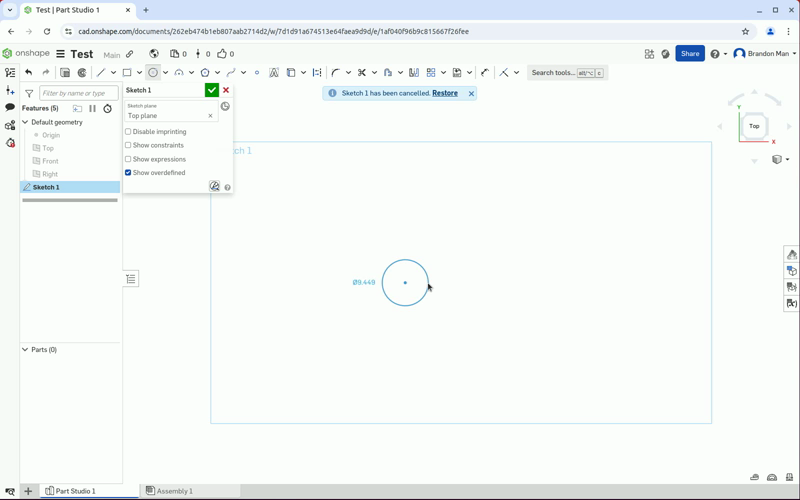
key(c)
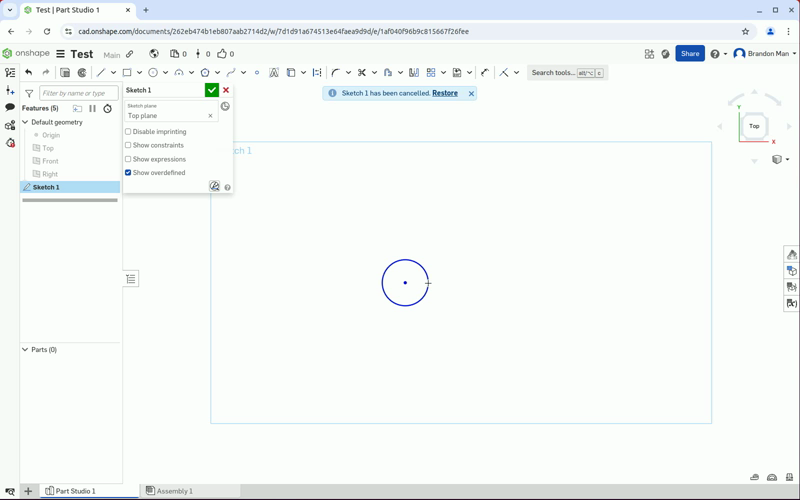
key_down(shift)
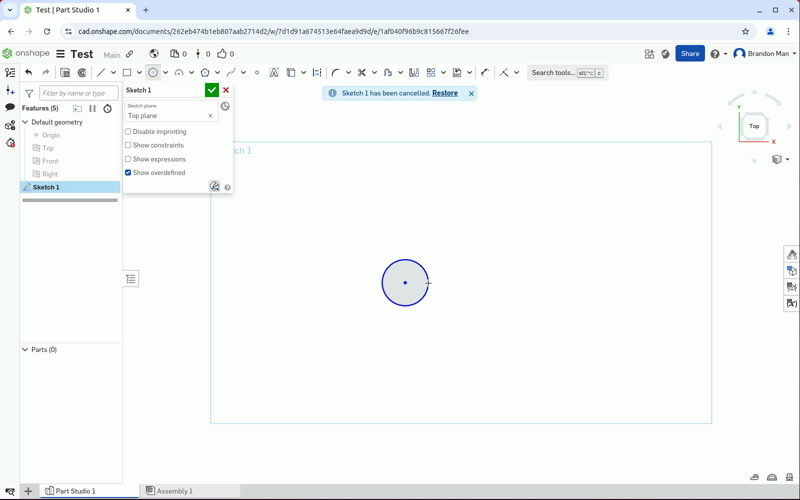
mouse_move(405, 282)
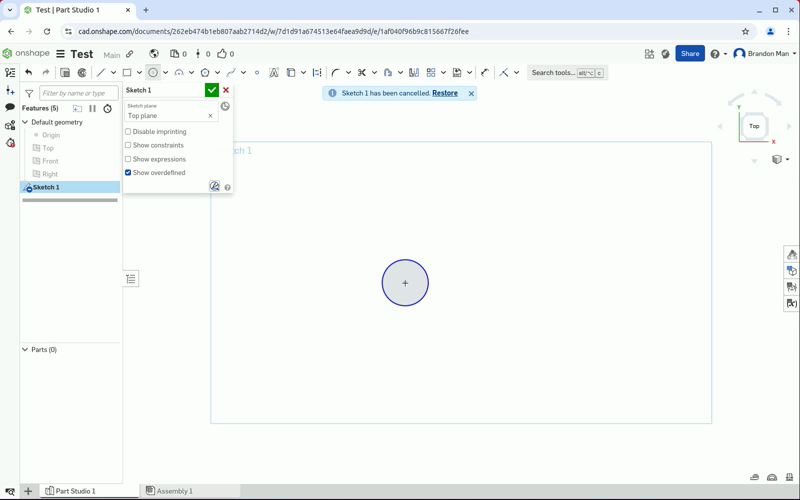
click(405, 282)
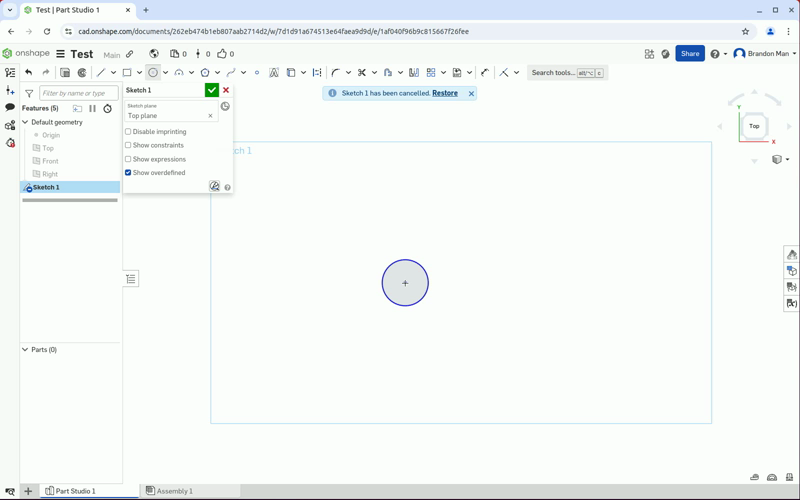
key_up(shift)
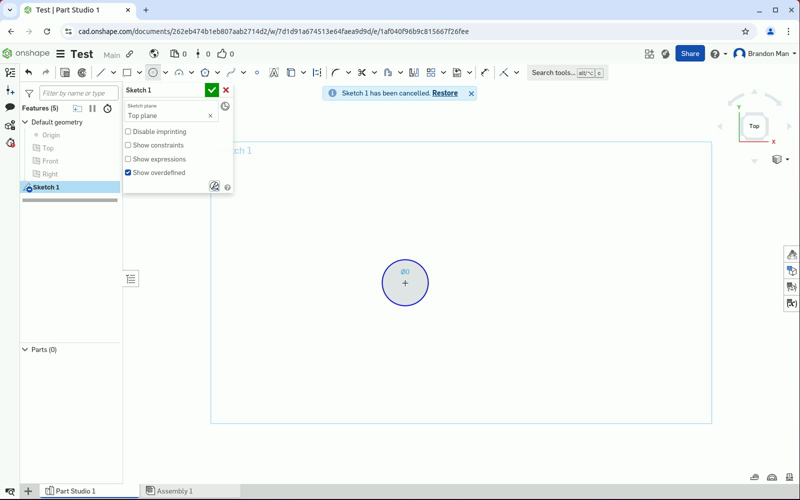
mouse_move(419, 282)
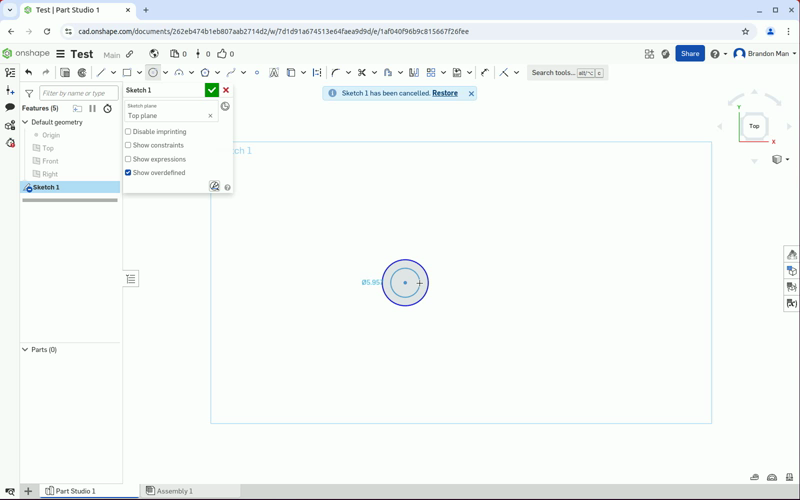
click(419, 282)
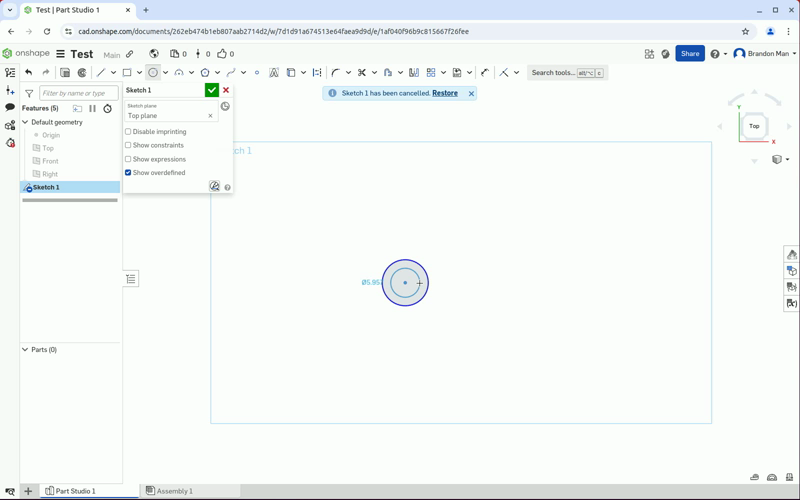
key(esc)
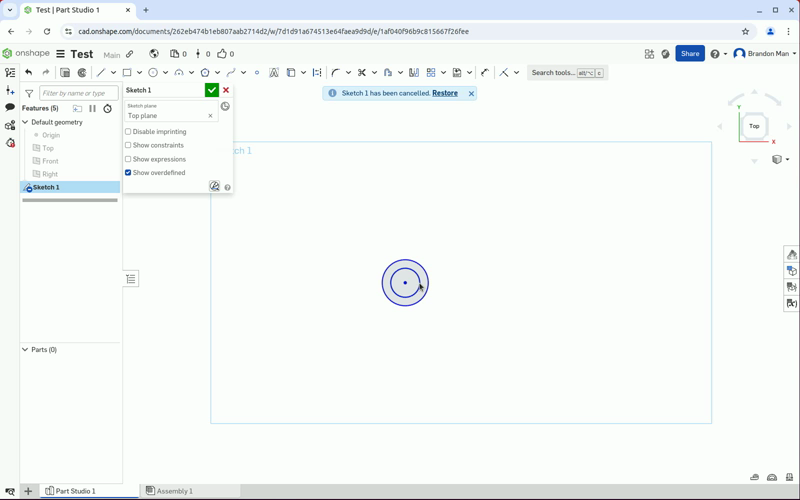
mouse_move(411, 298)
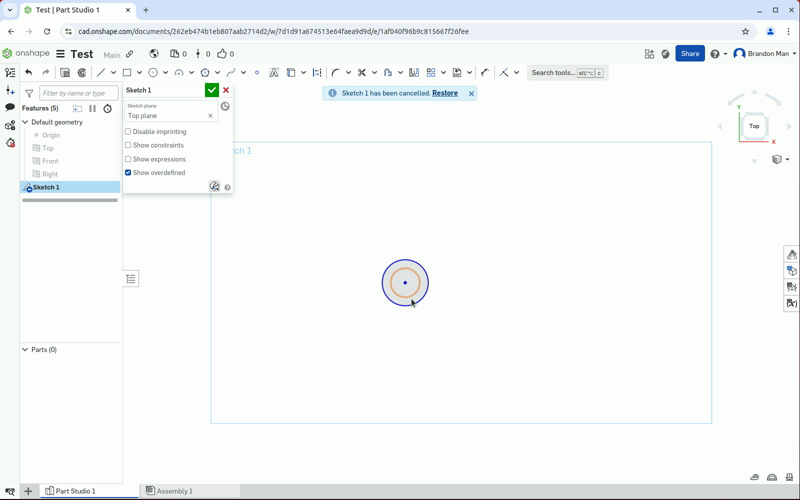
scroll(6)
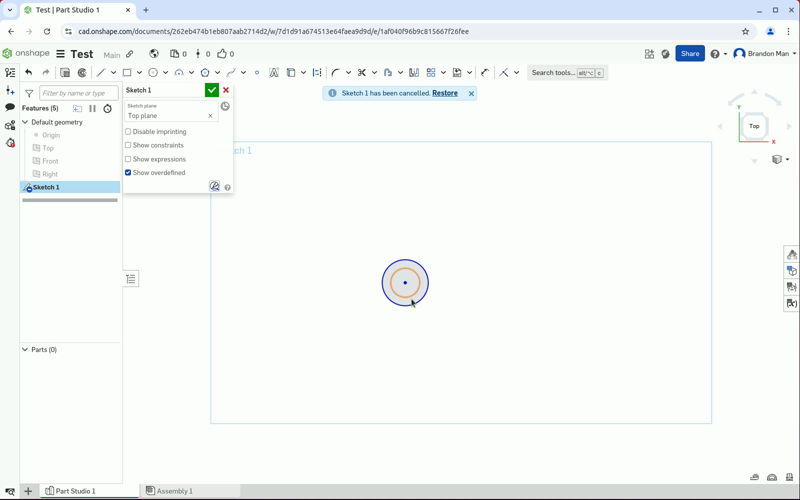
scroll(6)
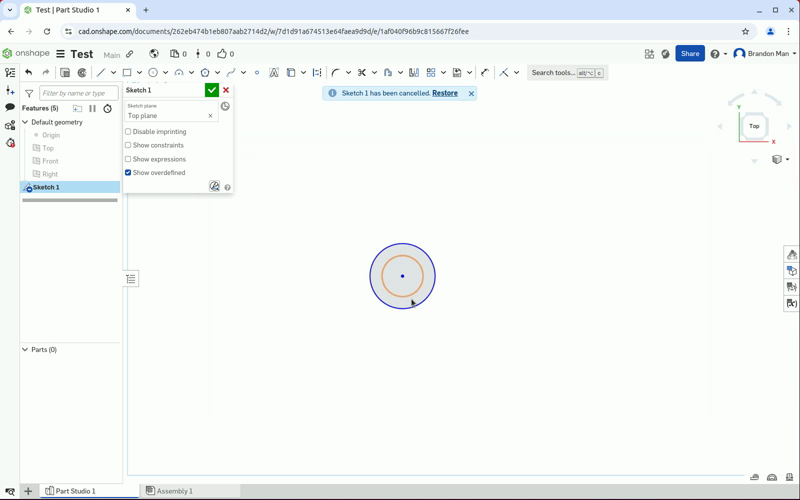
scroll(6)
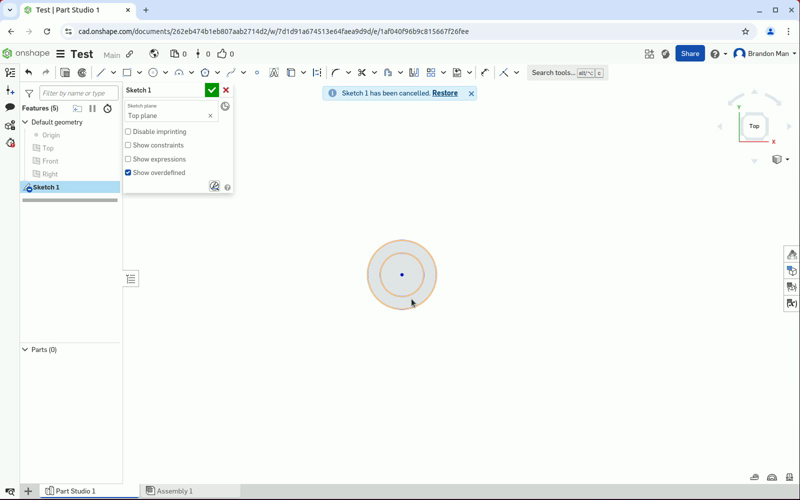
scroll(6)
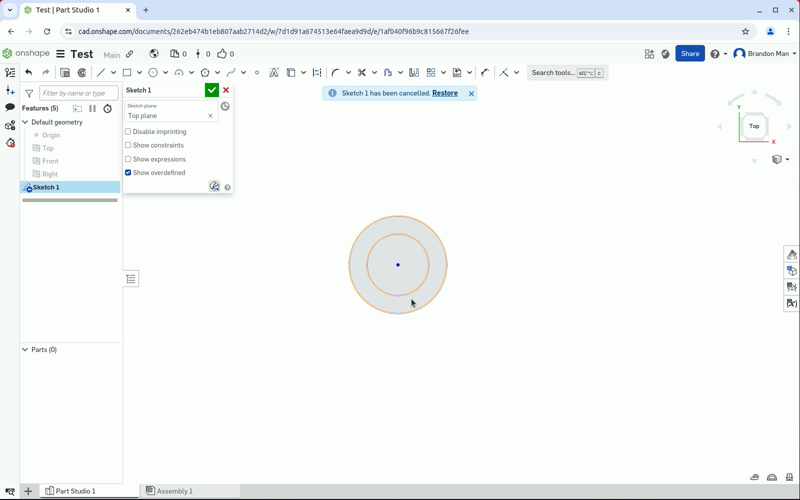
scroll(6)
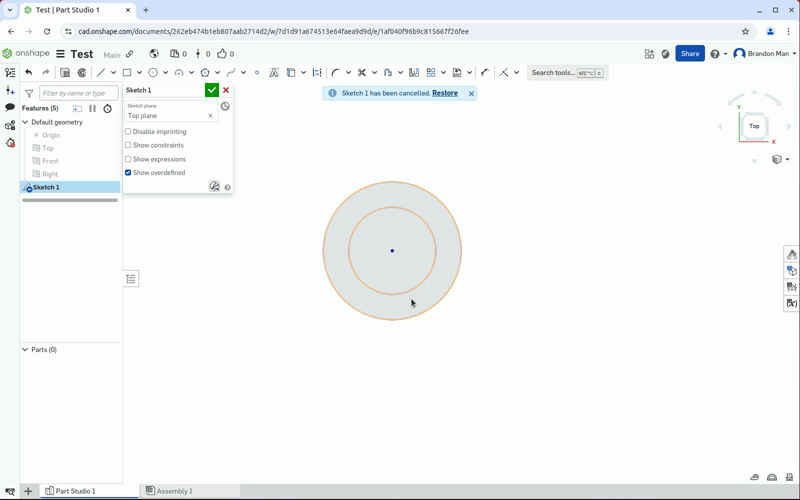
scroll(6)
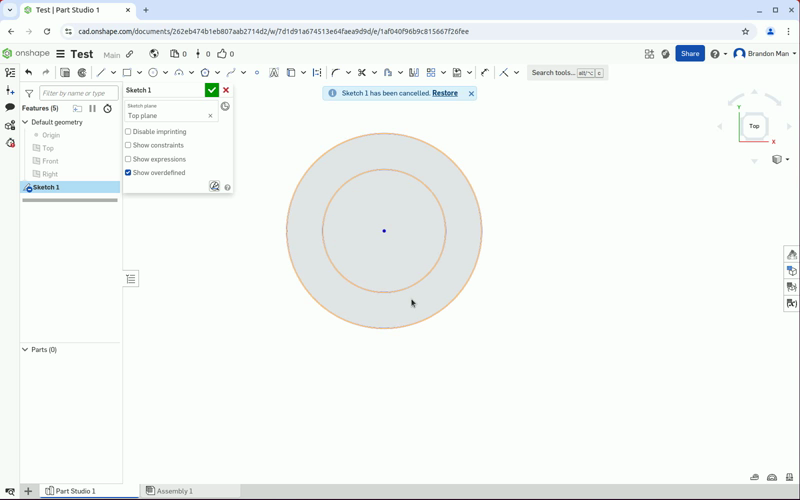
scroll(6)
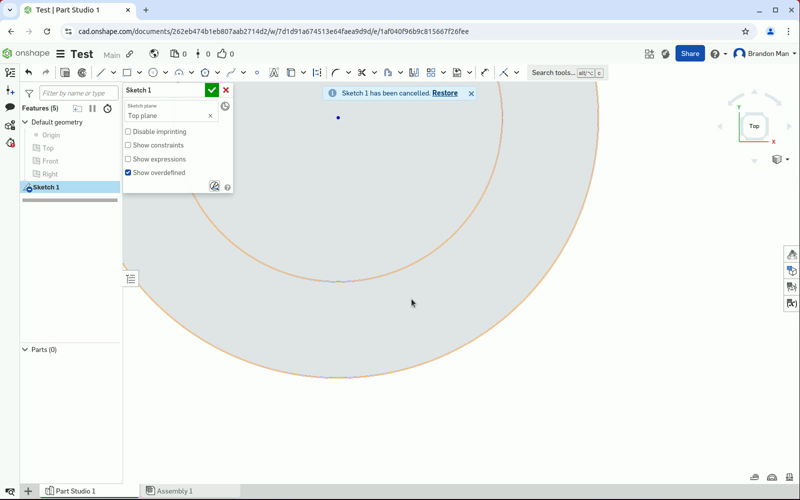
click(411, 298)
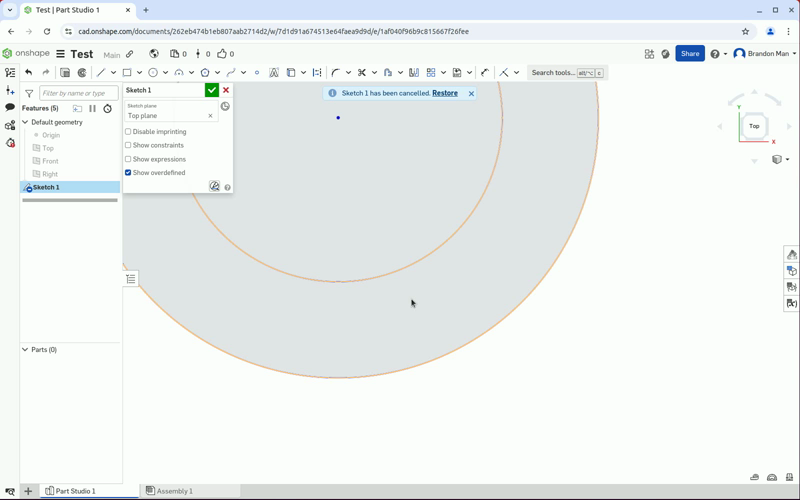
scroll(-6)
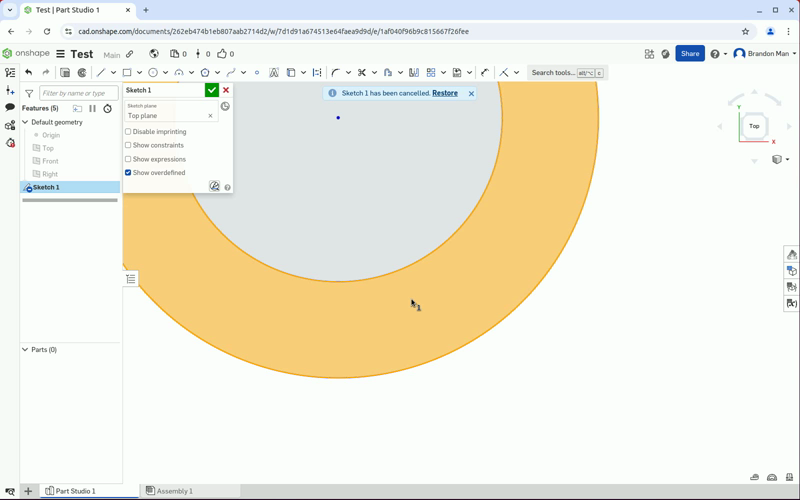
scroll(-6)
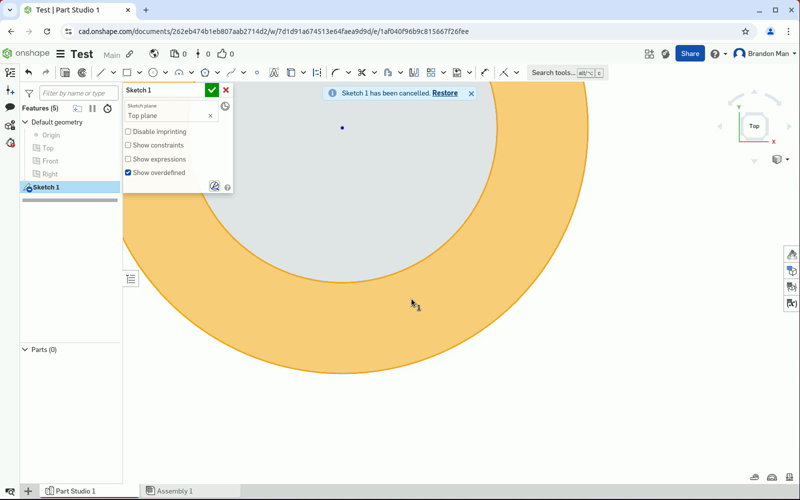
scroll(-6)
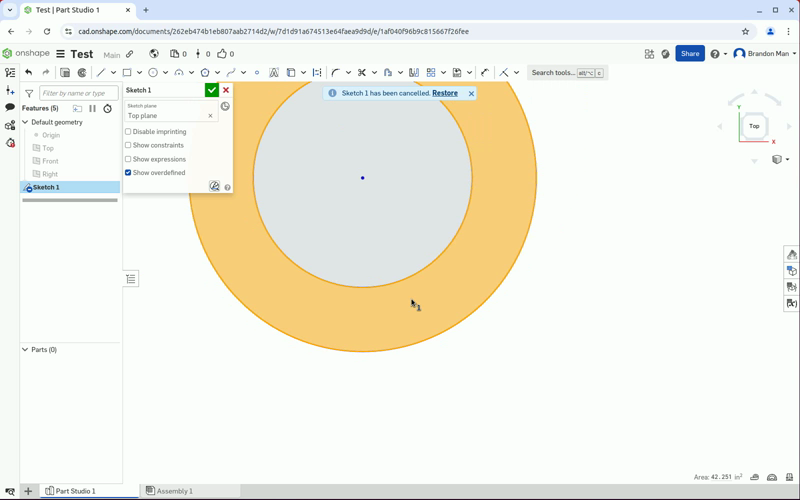
scroll(-6)
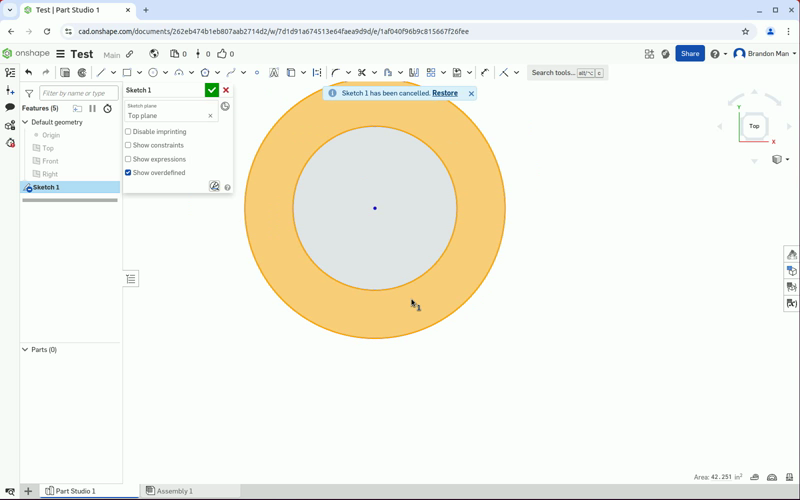
scroll(-6)
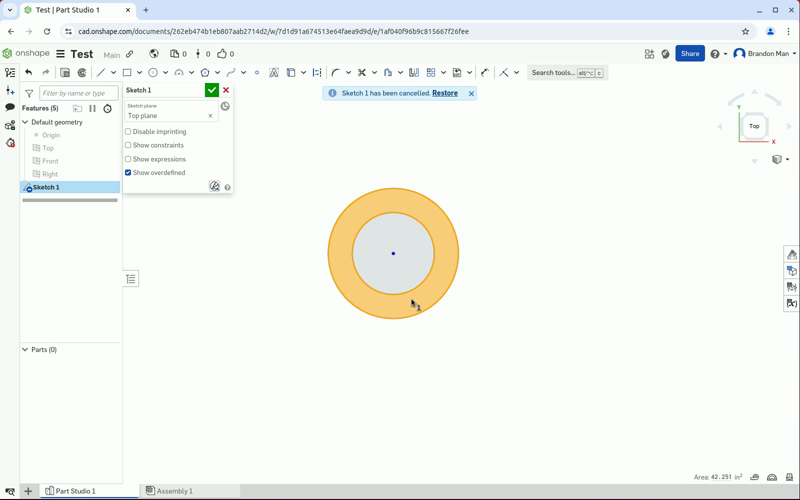
scroll(-6)
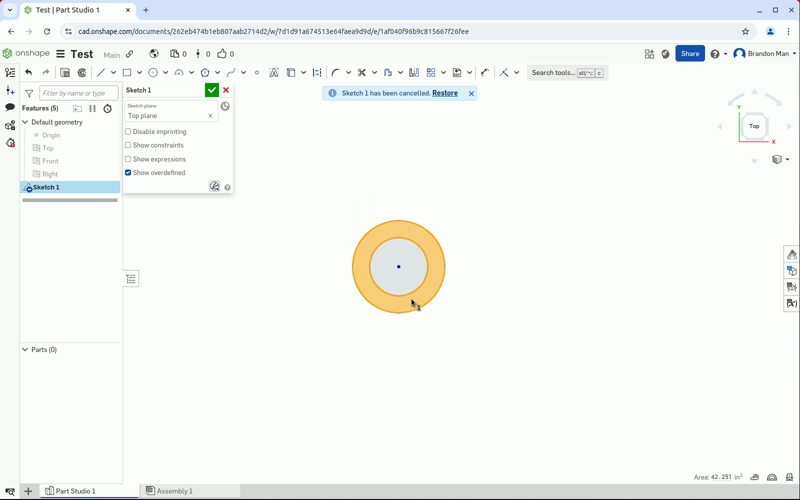
scroll(-6)
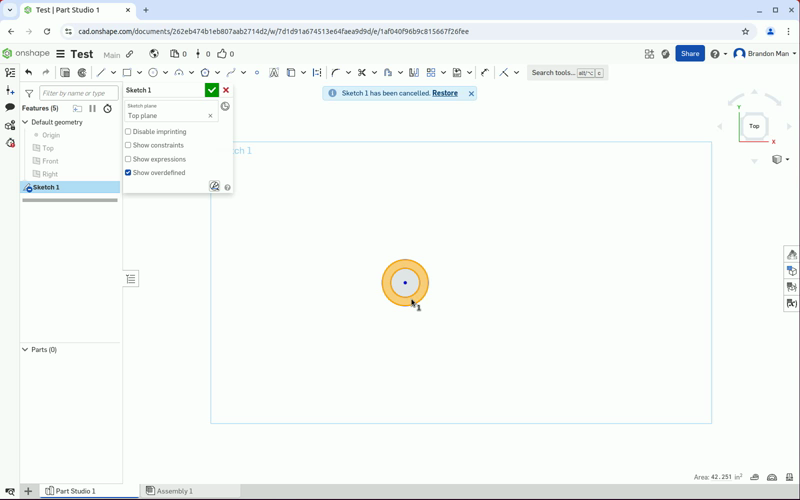
mouse_move(73, 352)
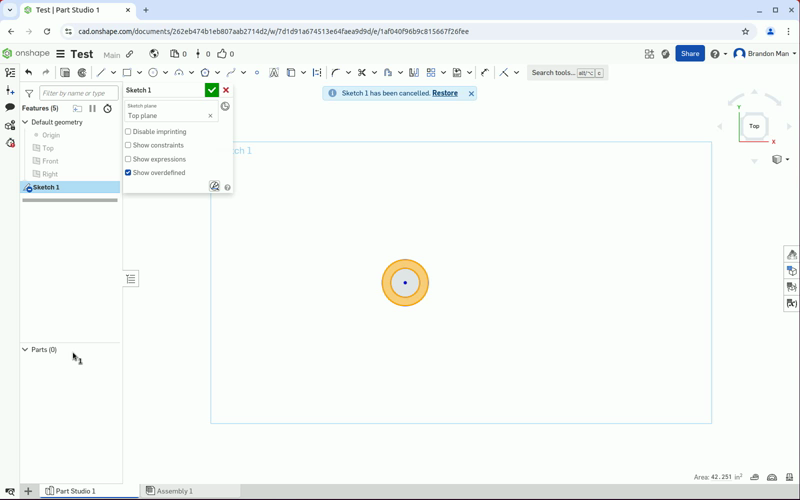
key(shift+y)
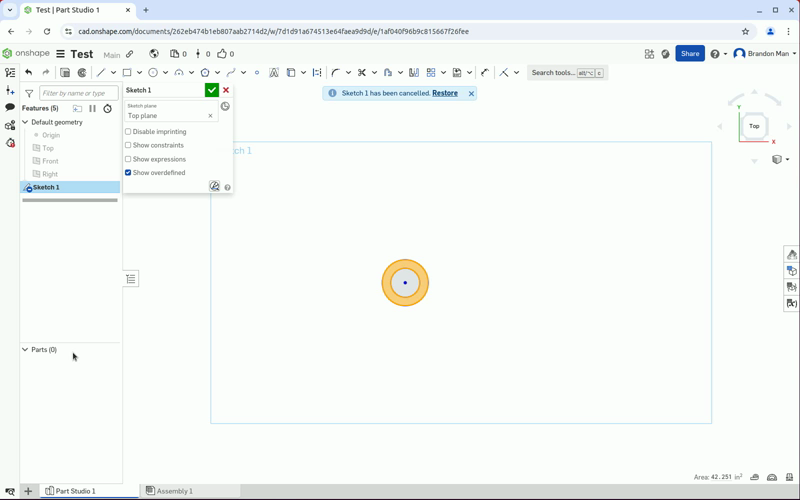
key(shift+e)
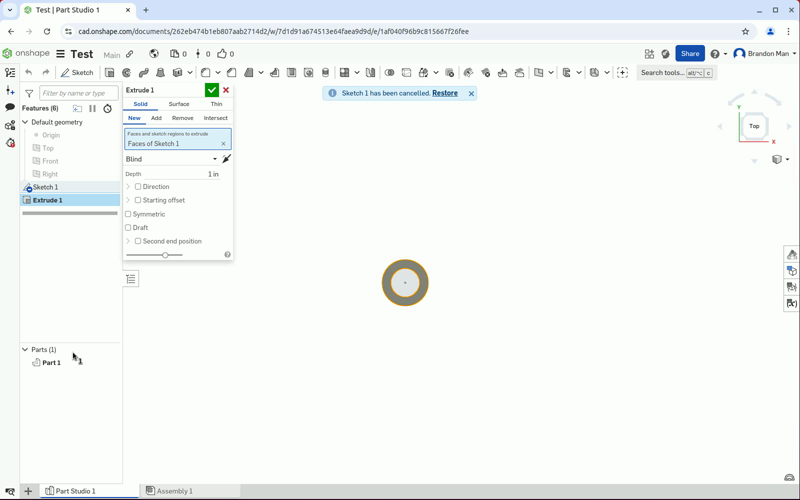
mouse_move(143, 106)
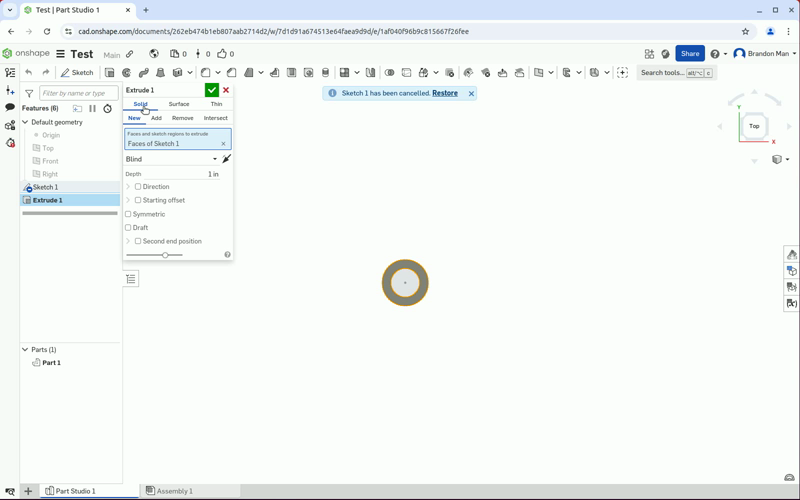
click(143, 106)
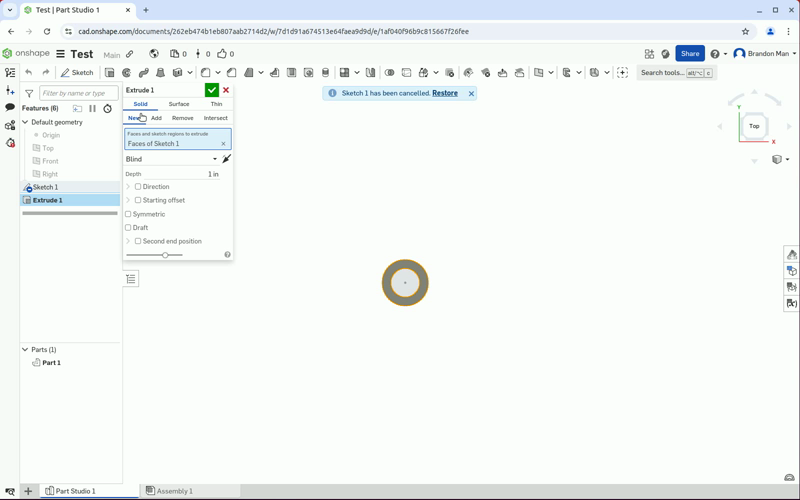
mouse_move(137, 120)
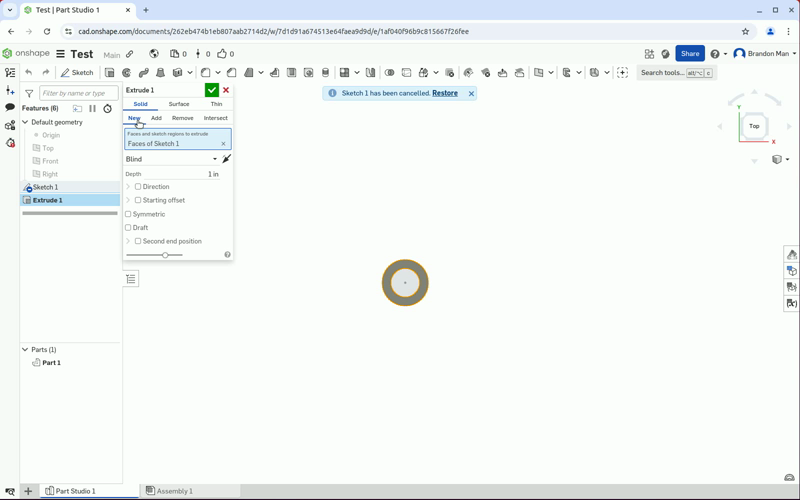
click(137, 120)
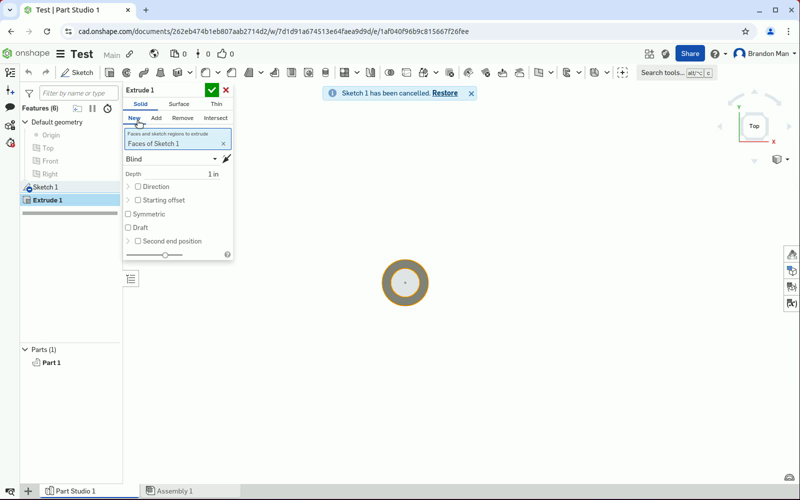
key(tab, 4)
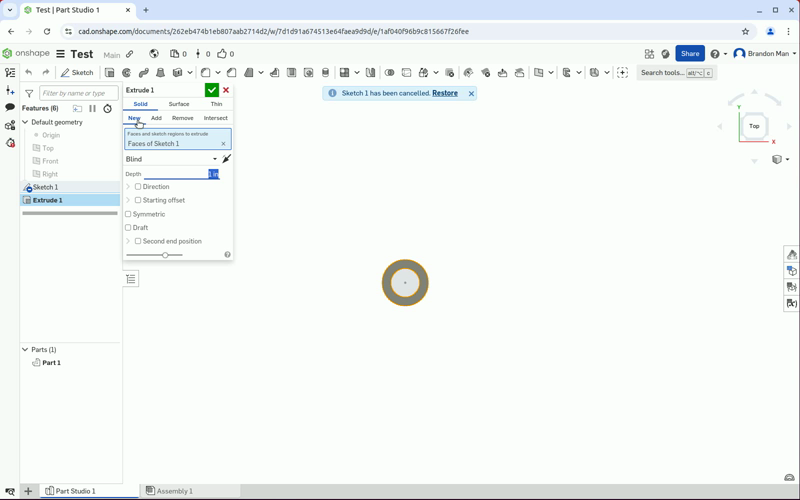
text(0.963)
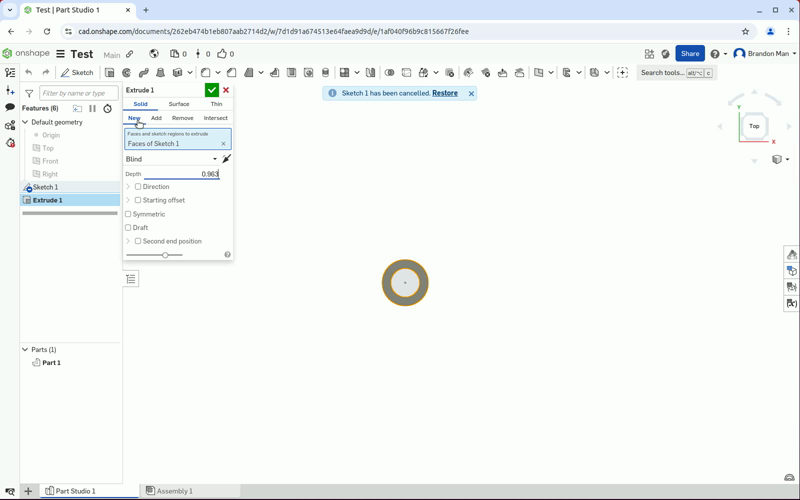
key(enter)
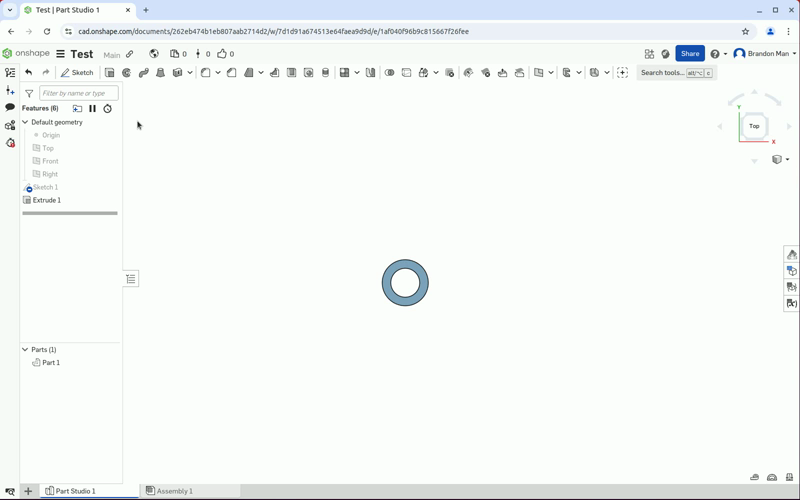
key(shift+h)
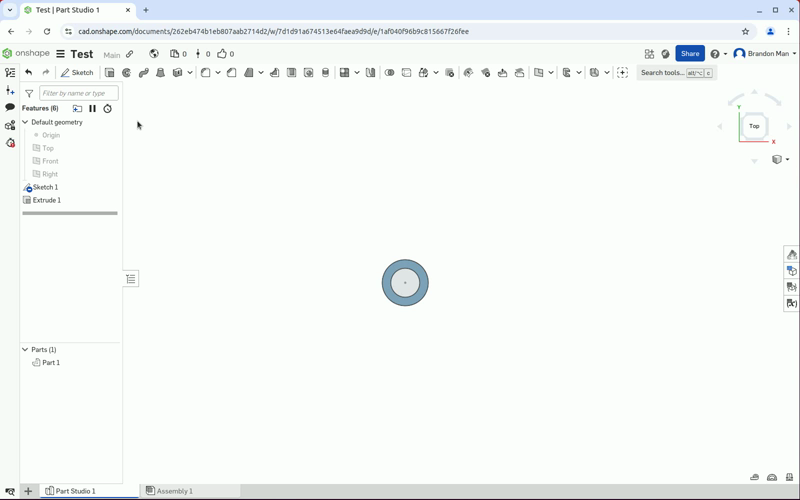
key(shift+h)
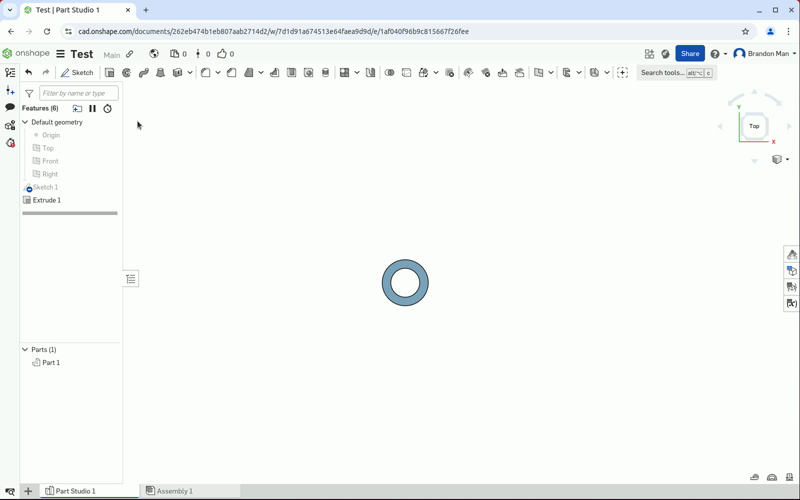
mouse_move(73, 189)
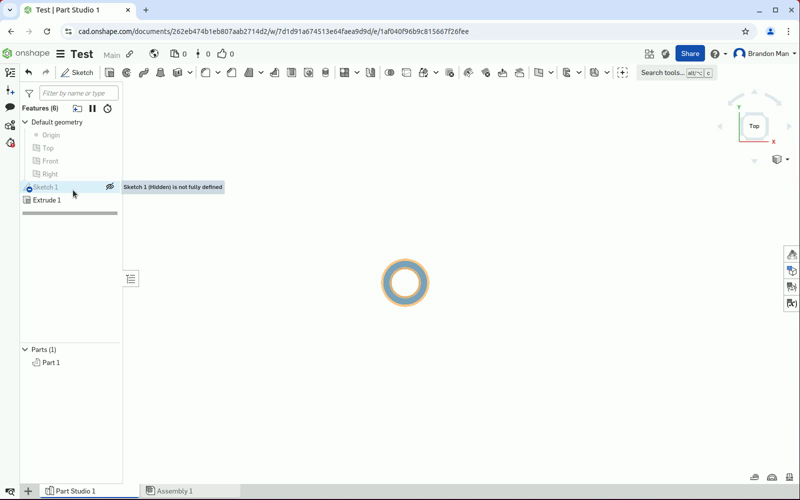
click(73, 189)
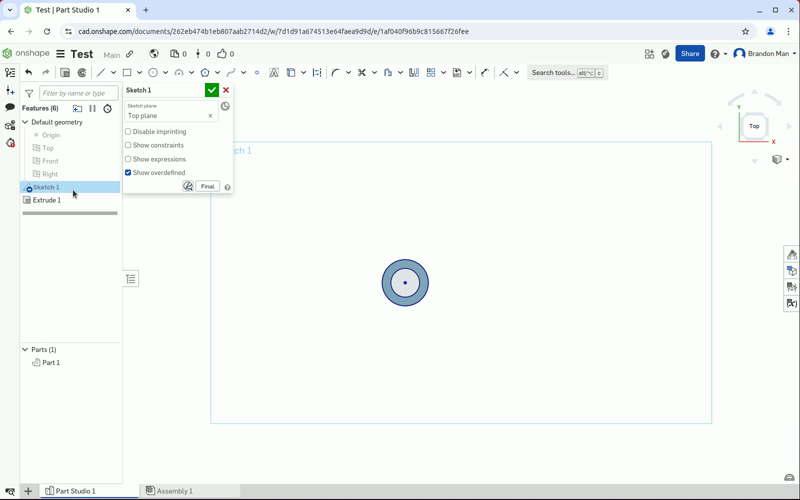
mouse_move(229, 92)
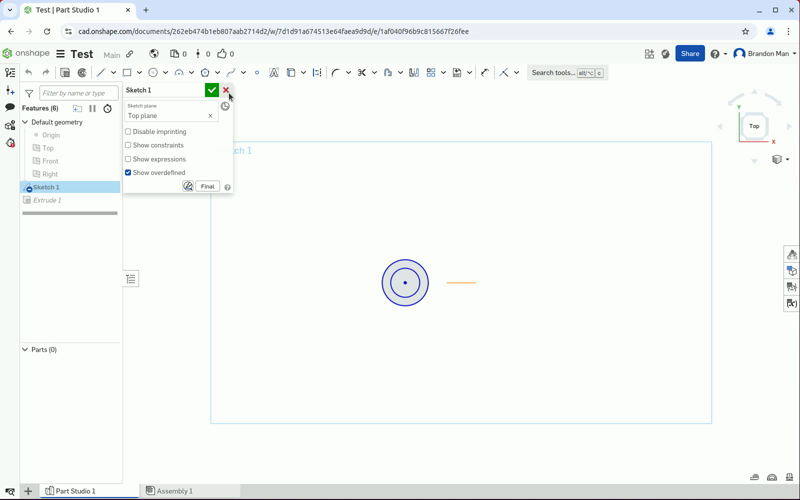
click(229, 92)
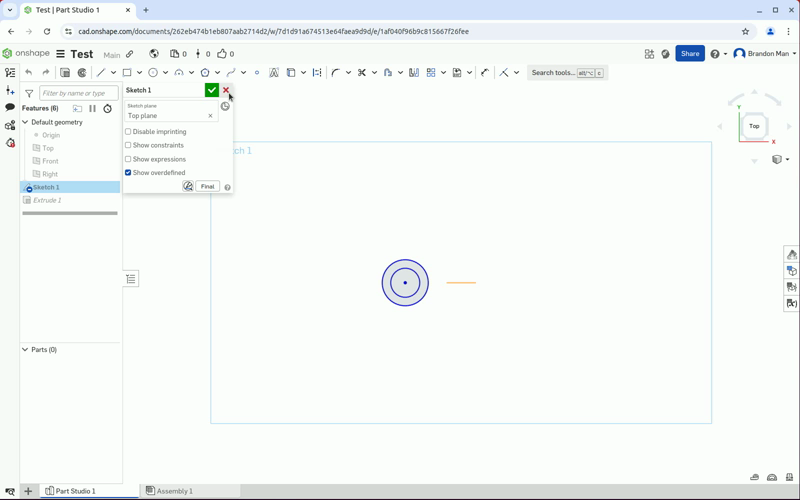
key(shift+s)
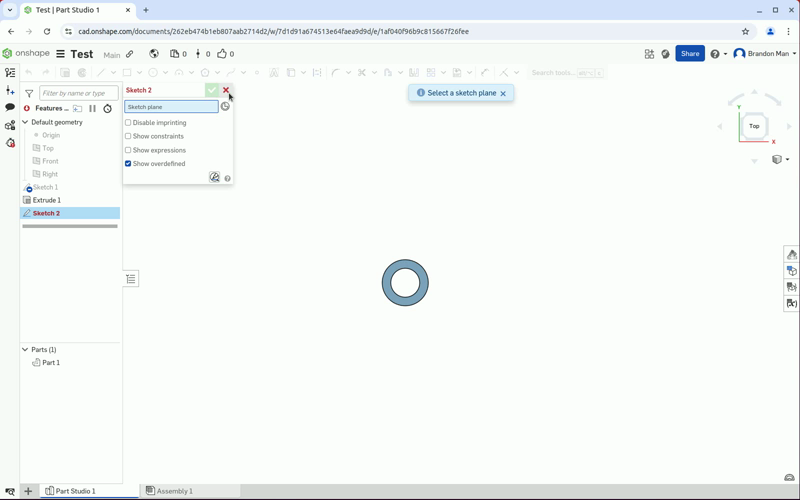
mouse_move(73, 150)
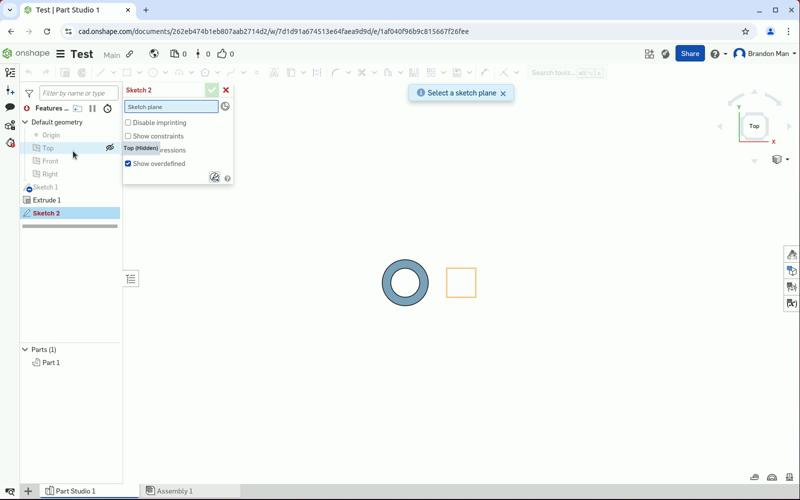
click(73, 150)
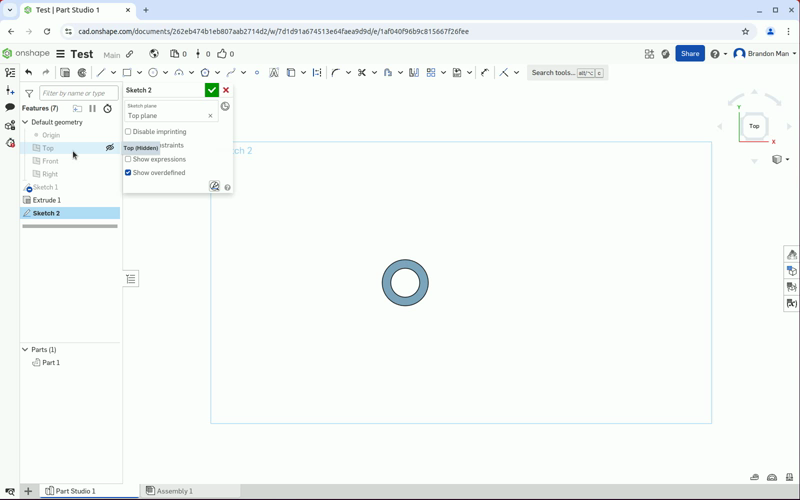
mouse_move(73, 352)
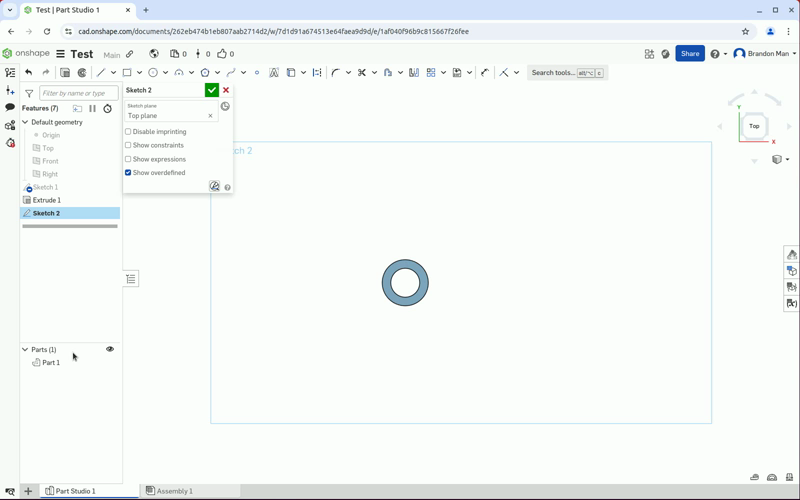
key(y)
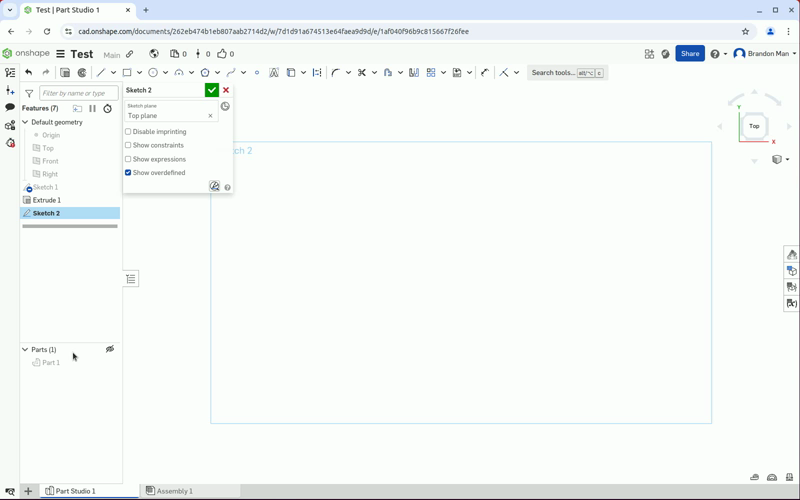
key(c)
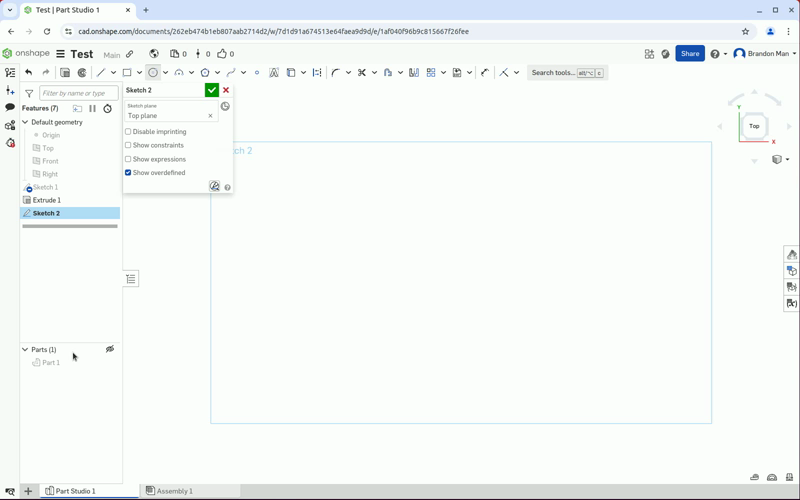
key_down(shift)
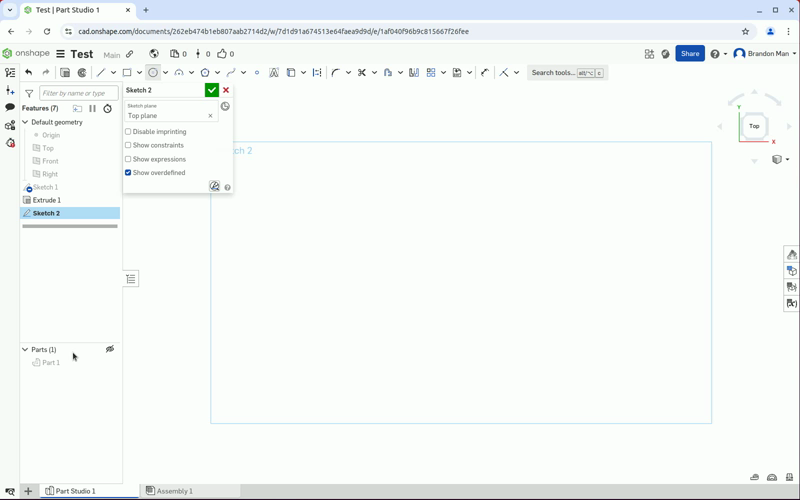
mouse_move(404, 282)
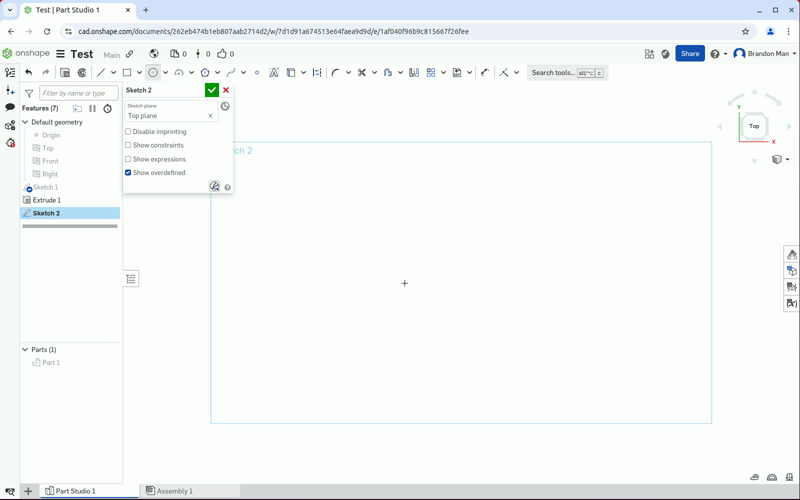
click(404, 282)
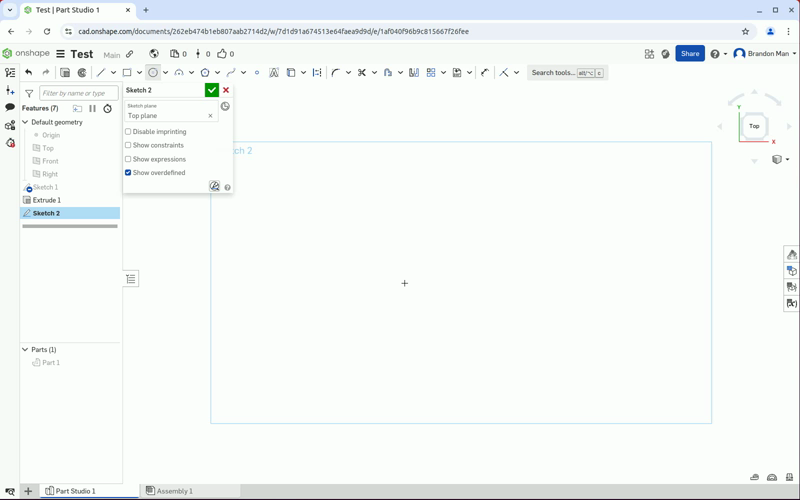
key_up(shift)
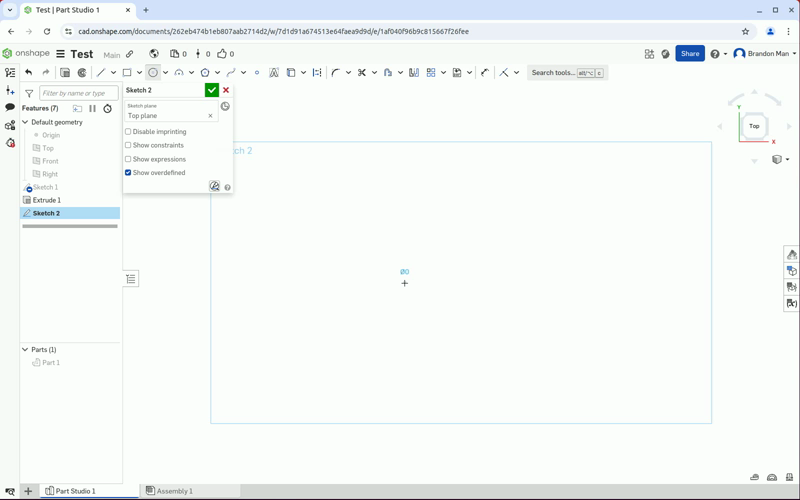
mouse_move(457, 282)
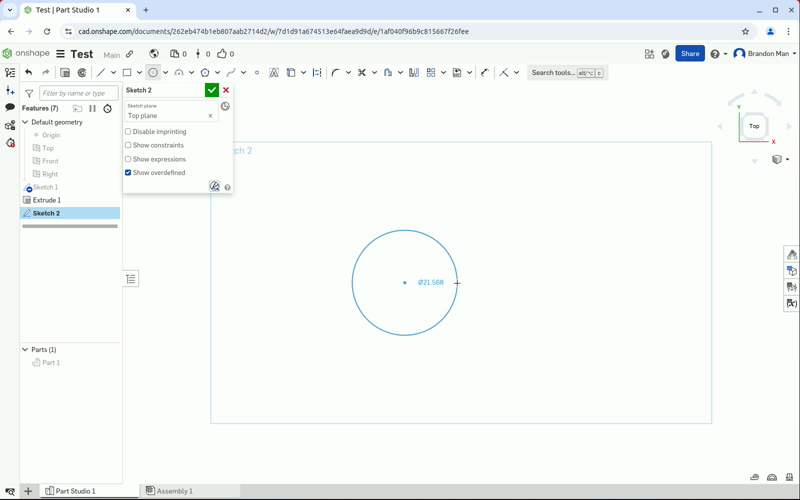
click(457, 282)
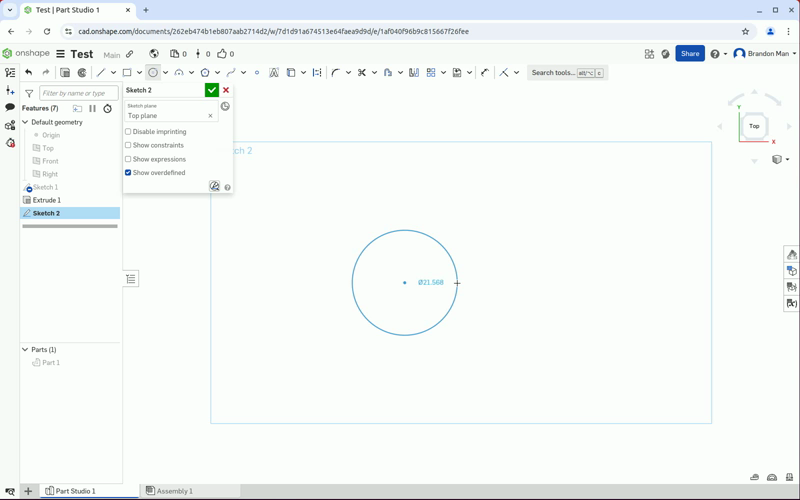
key(esc)
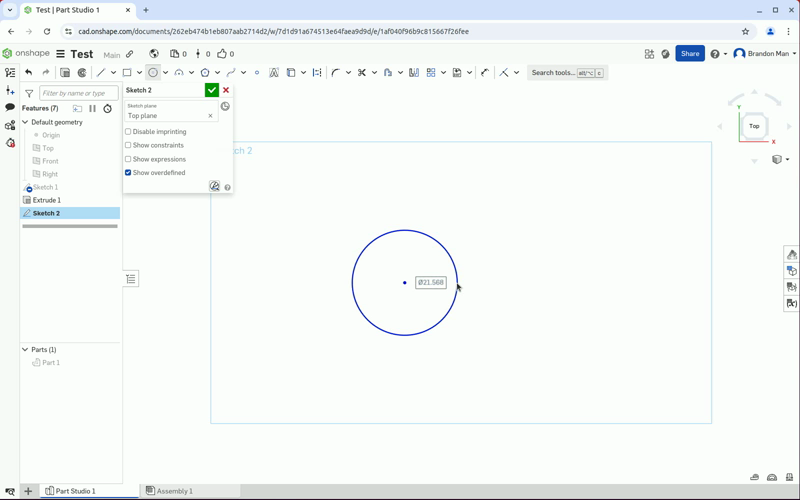
key(c)
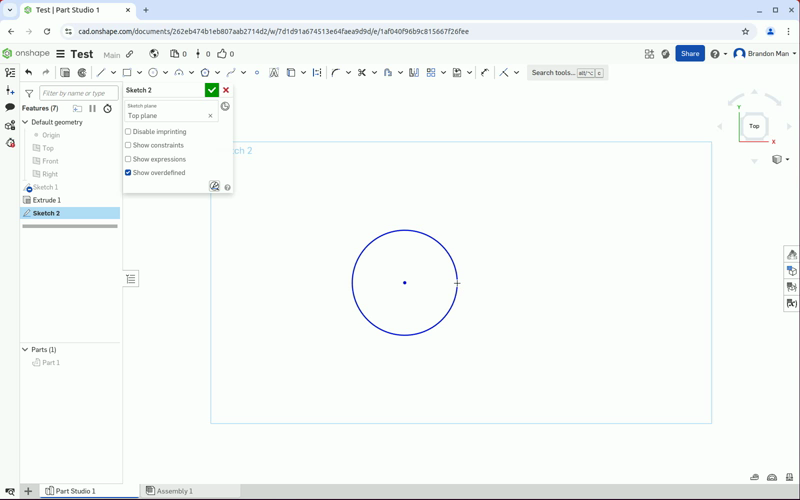
key_down(shift)
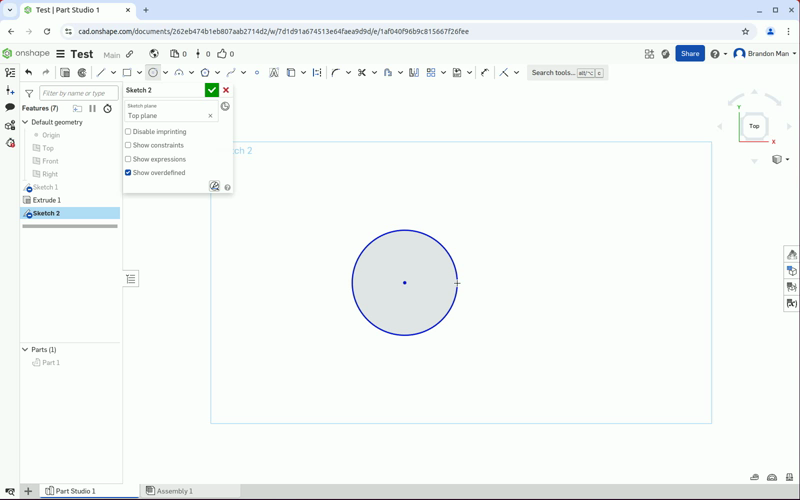
mouse_move(404, 282)
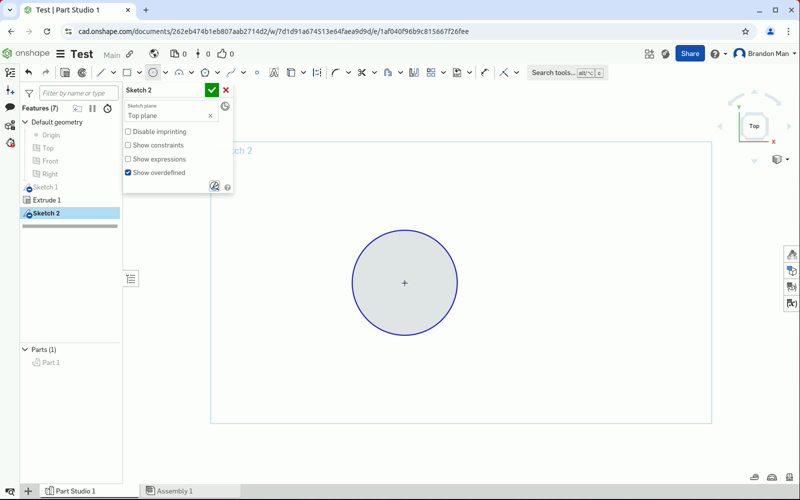
click(404, 282)
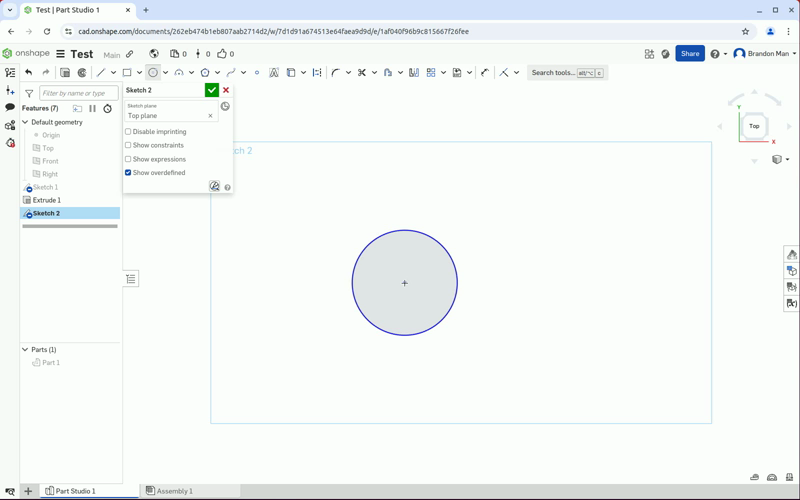
key_up(shift)
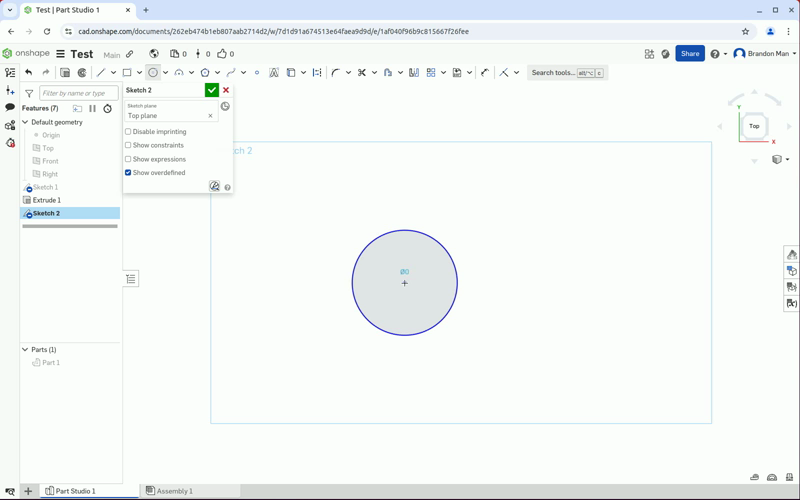
mouse_move(426, 282)
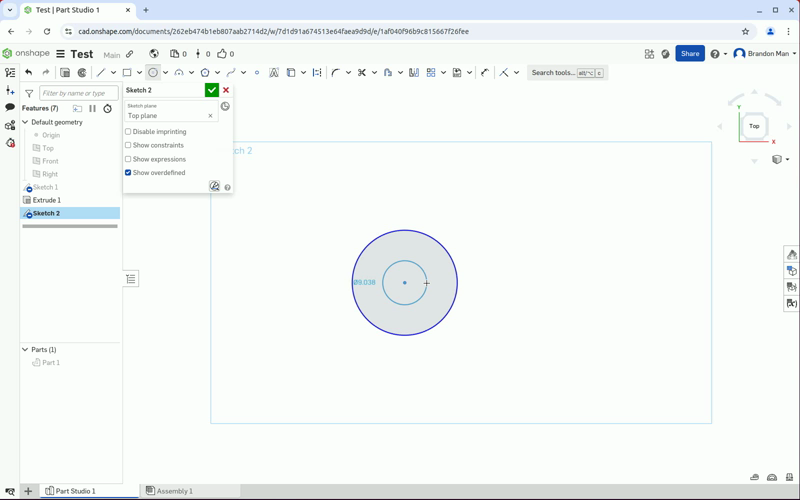
click(426, 282)
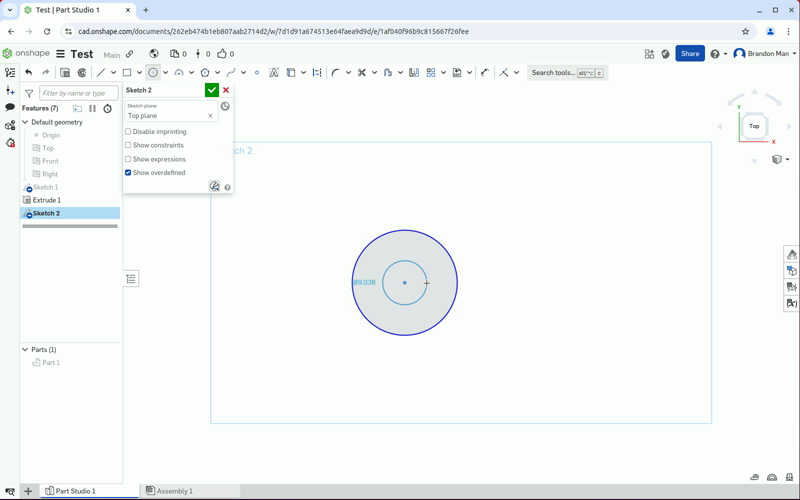
key(esc)
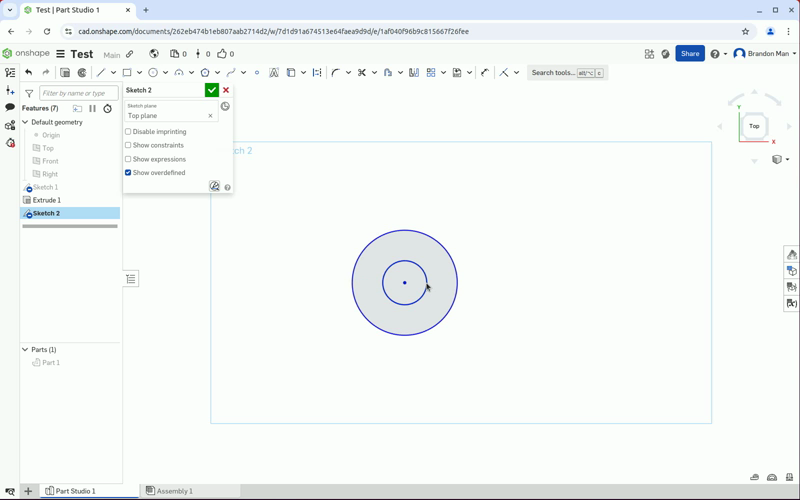
mouse_move(359, 292)
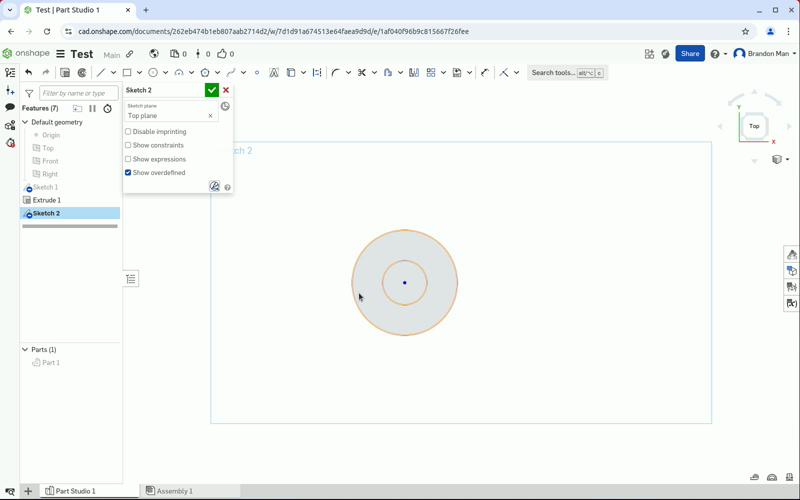
click(359, 292)
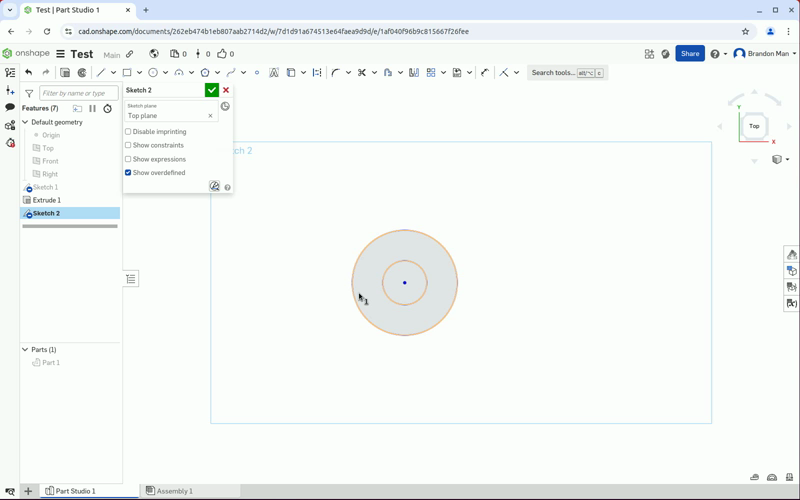
mouse_move(73, 352)
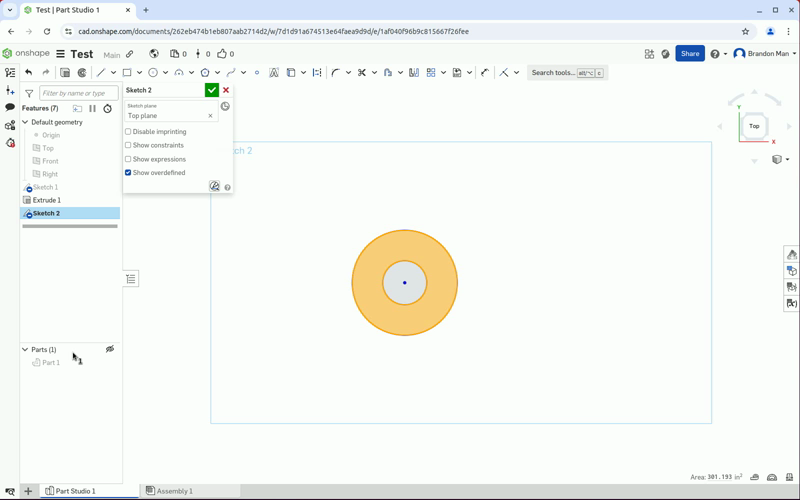
key(shift+y)
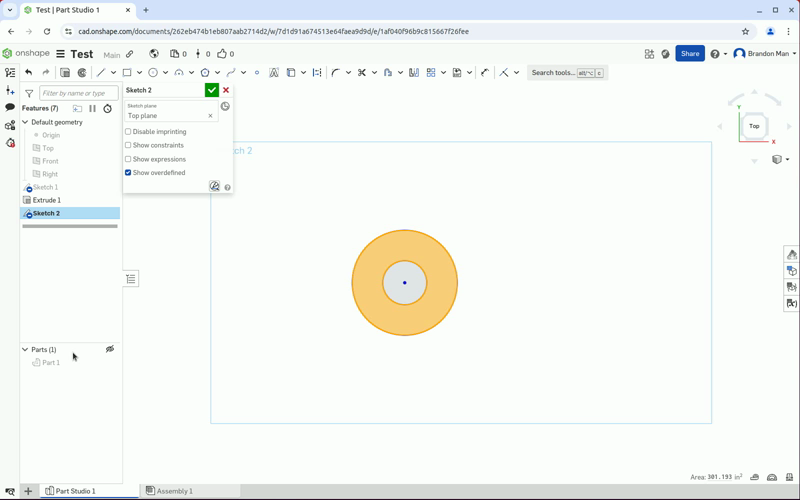
key(shift+e)
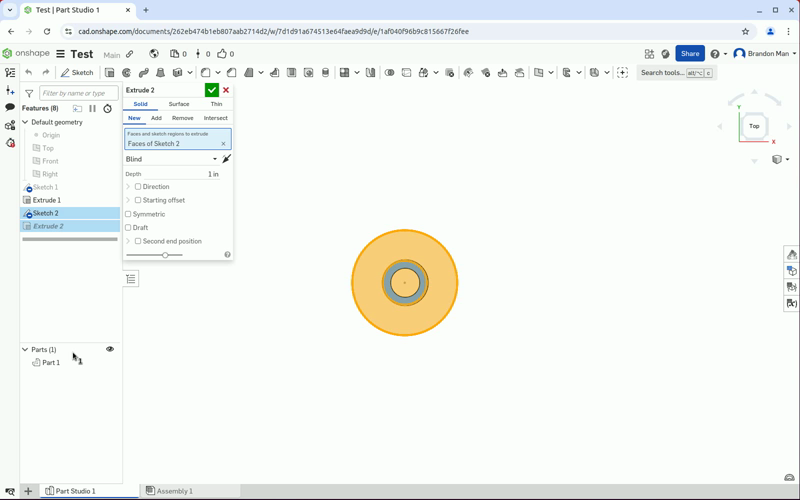
mouse_move(143, 106)
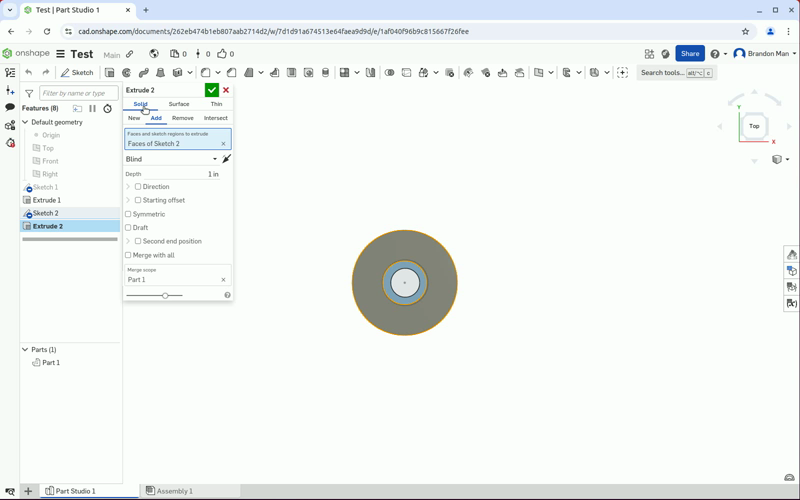
click(143, 106)
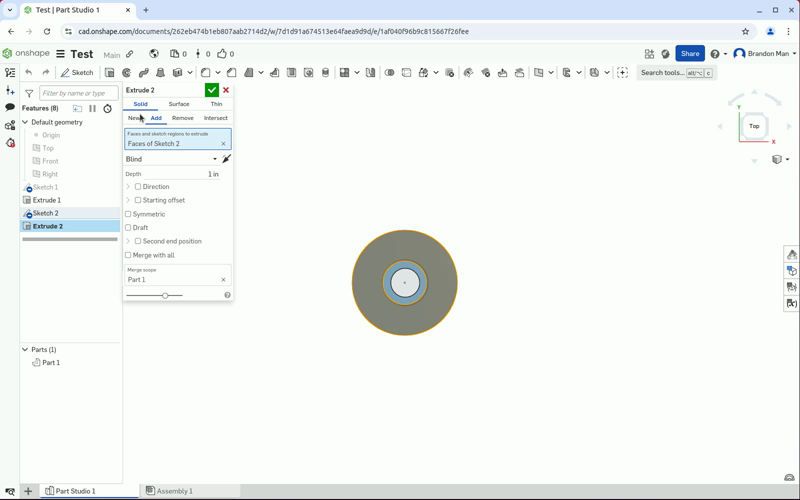
mouse_move(137, 120)
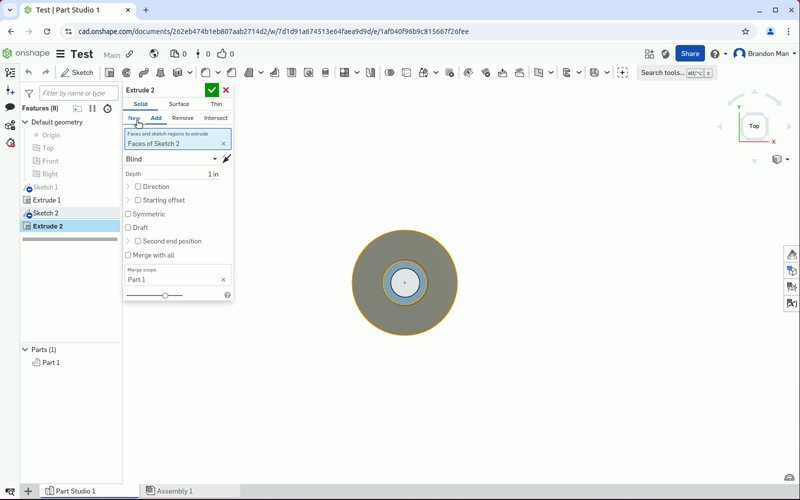
click(137, 120)
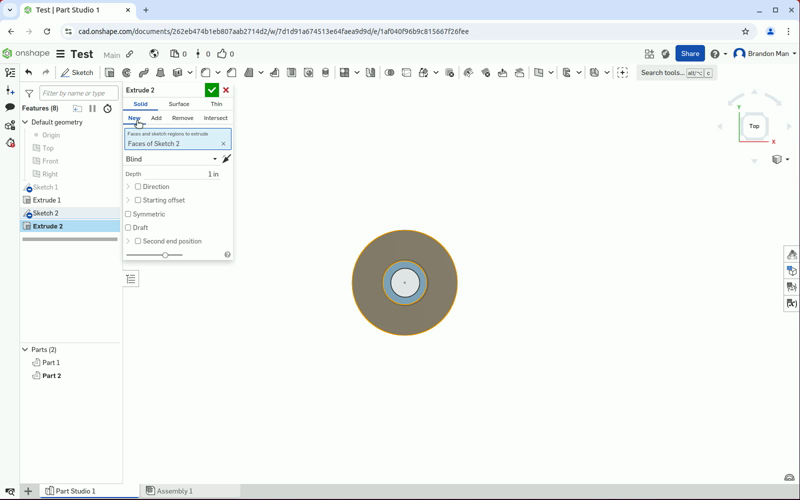
key(tab, 4)
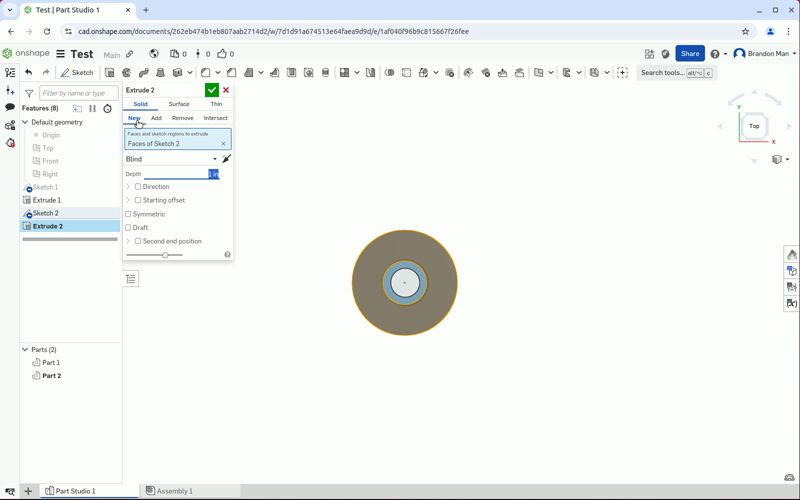
text(2.889)
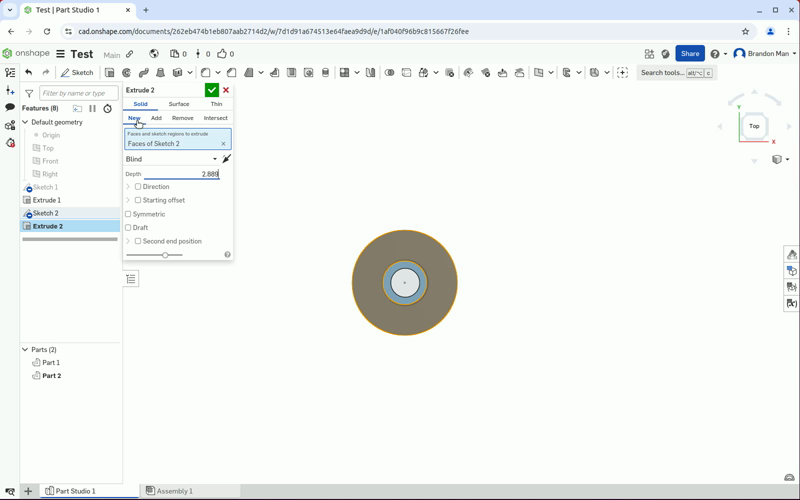
key(enter)
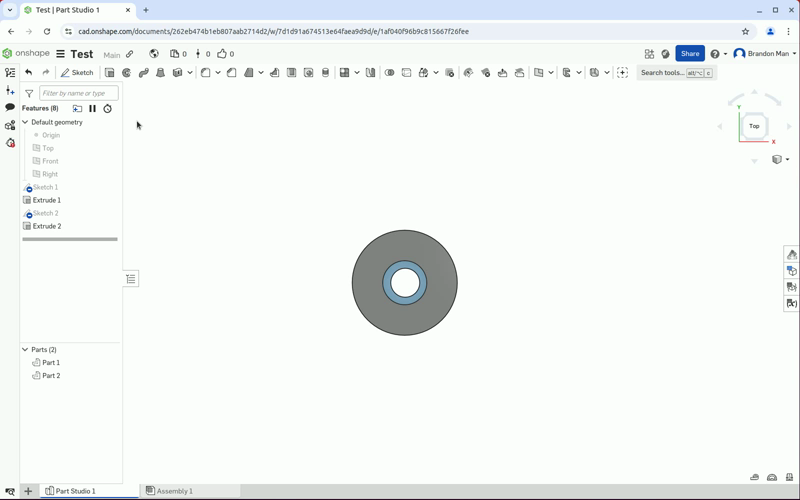
key(shift+h)
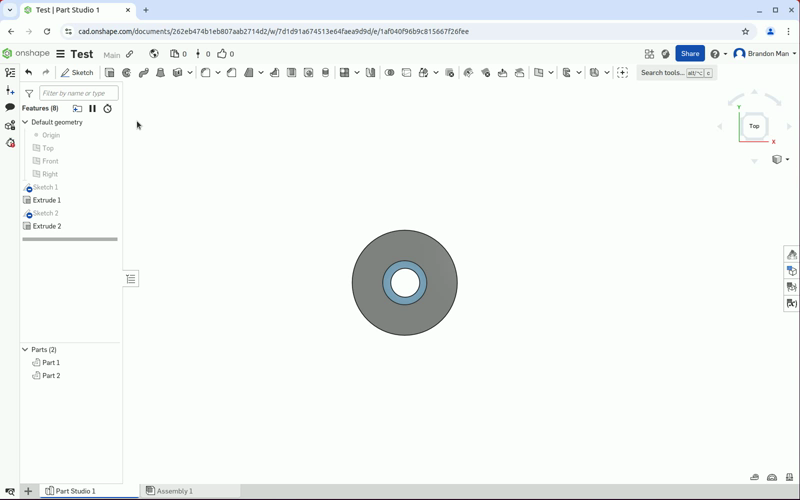
key(shift+h)
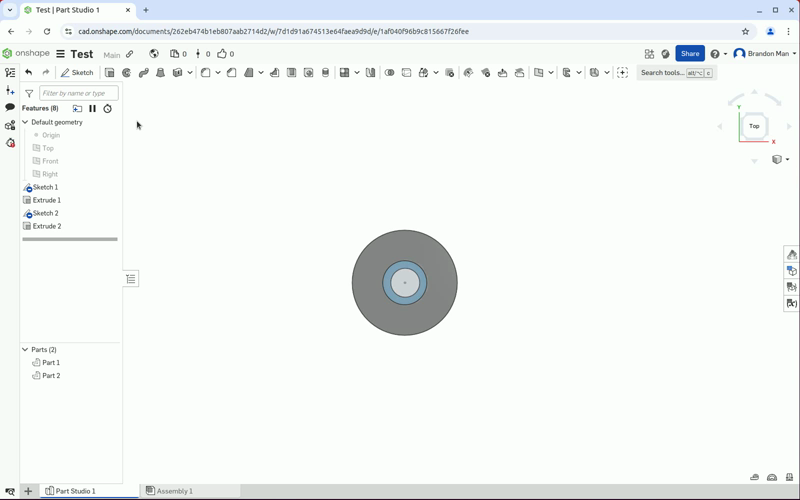
key(shift+7)
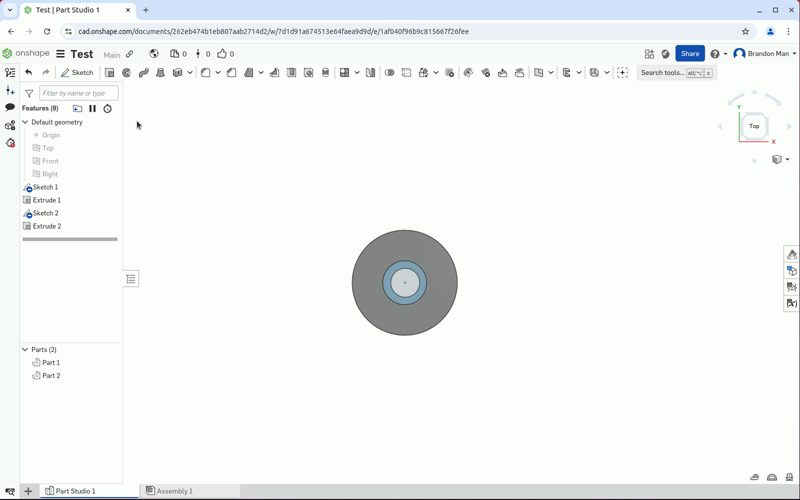
key(up, 3)
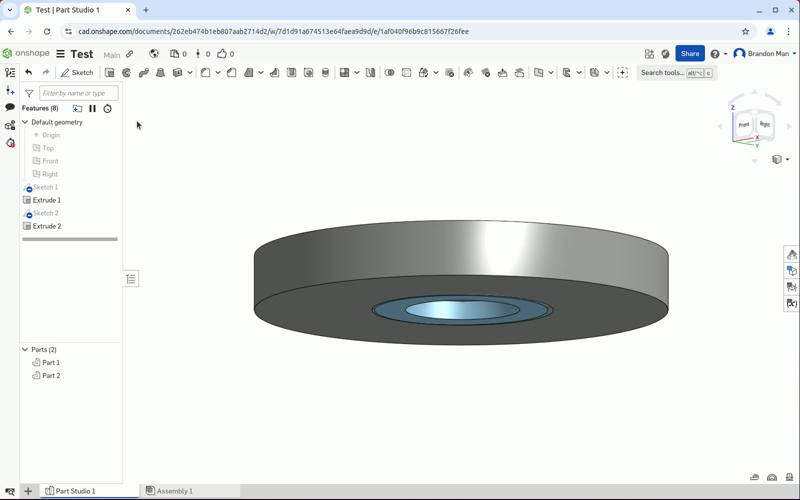
key(left, 3)
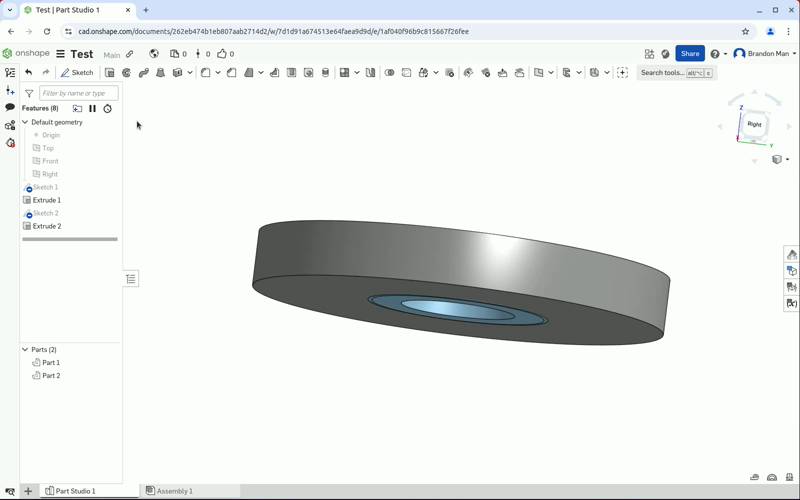
key(right, 3)
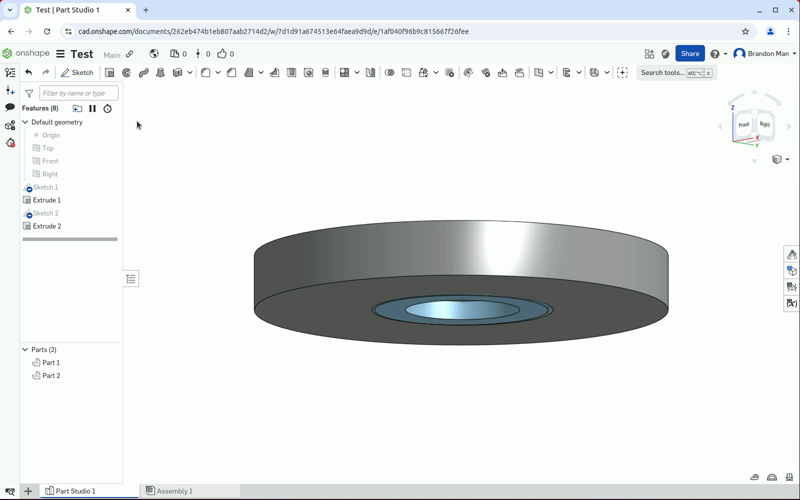
key(down, 3)
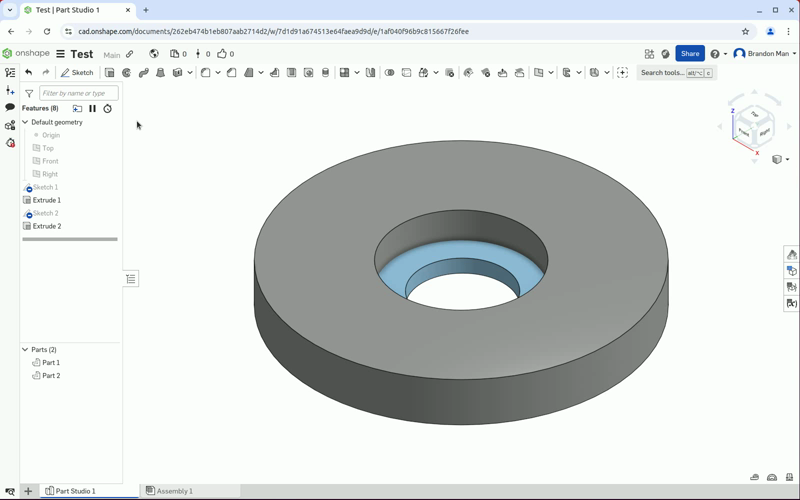
mouse_move(73, 189)
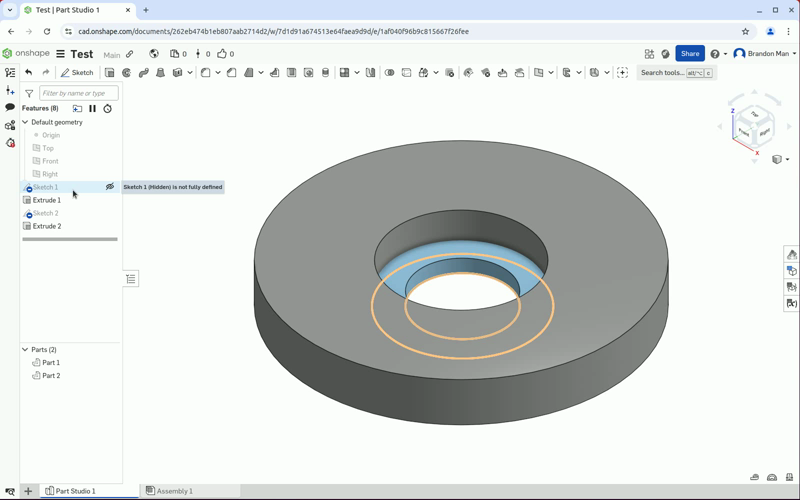
click(73, 189)